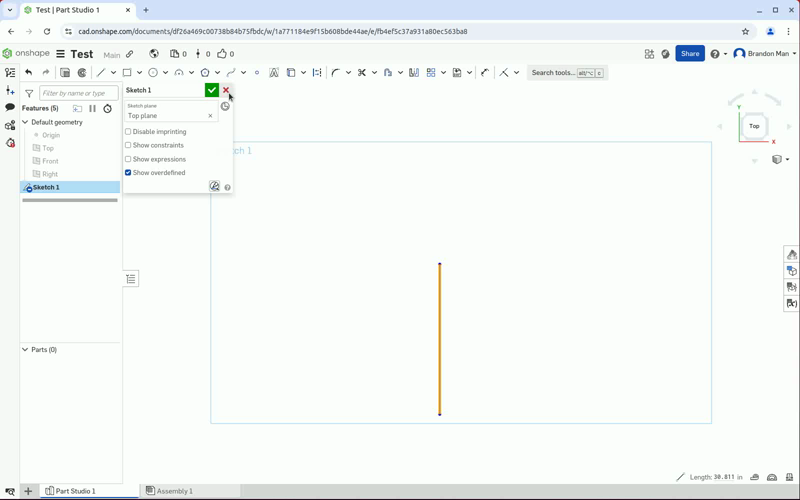
key(shift+h)
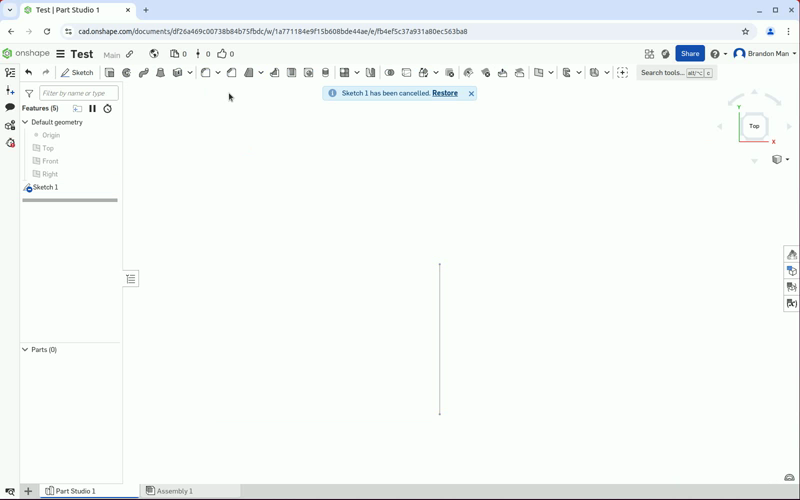
key(shift+s)
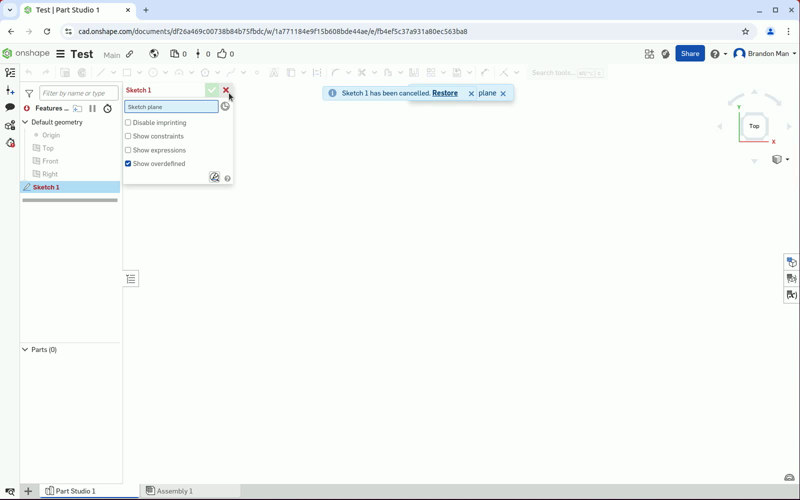
mouse_move(73, 150)
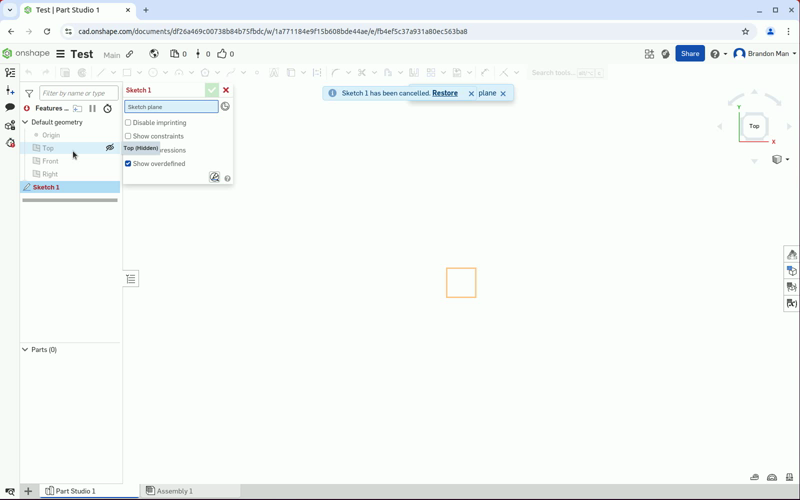
click(73, 150)
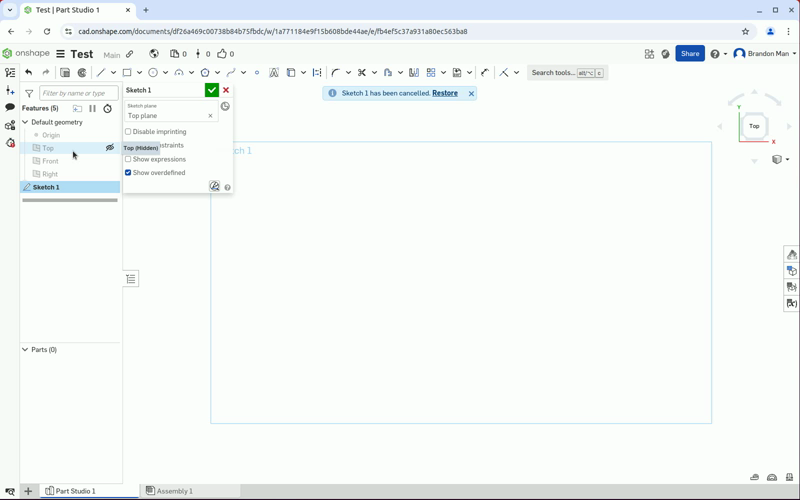
mouse_move(73, 352)
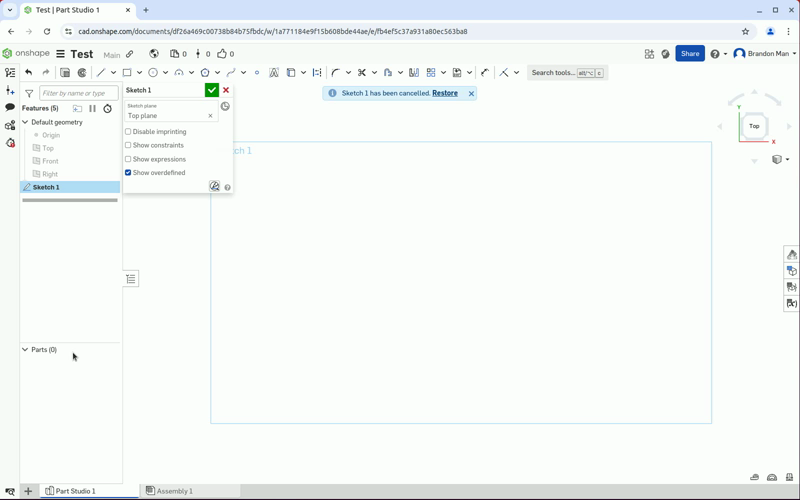
key(y)
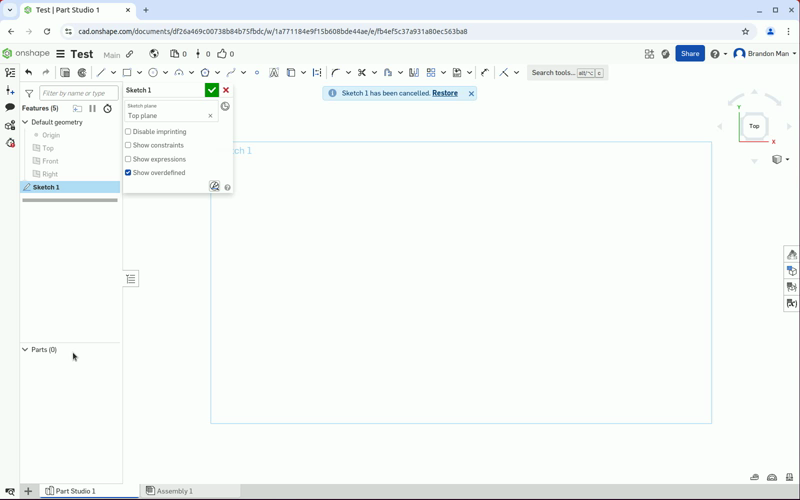
key(l)
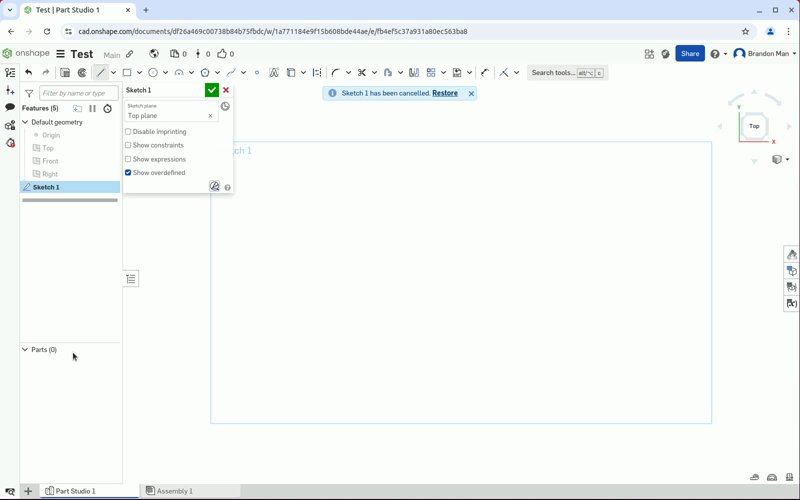
key_down(shift)
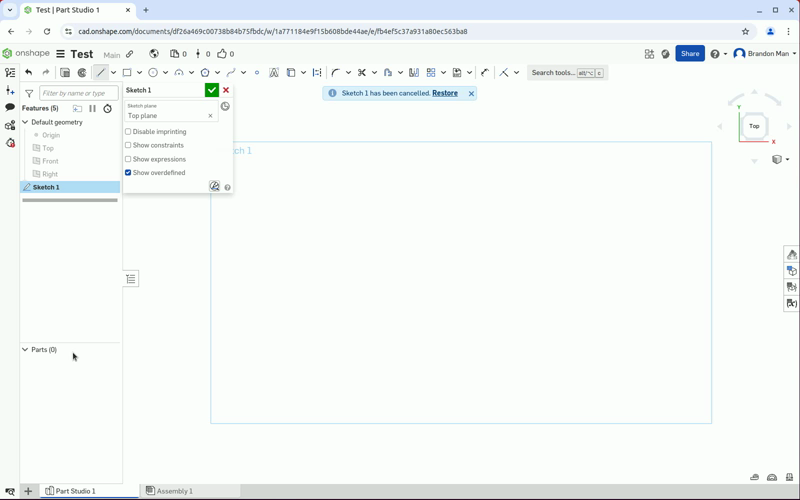
mouse_move(349, 282)
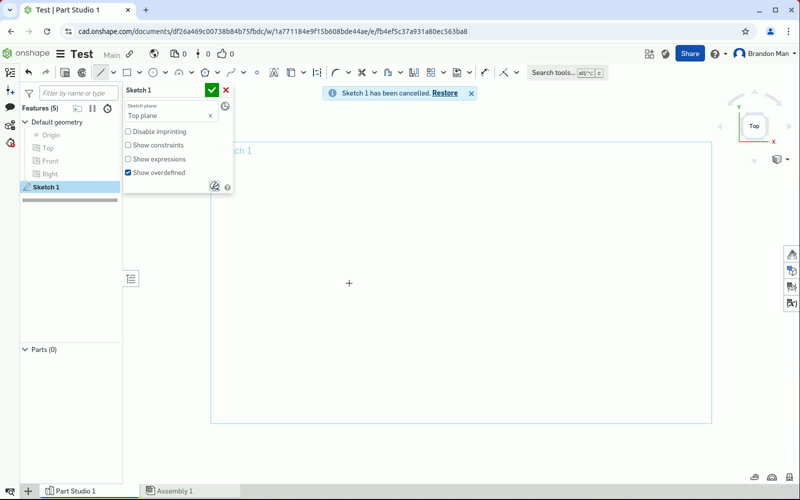
click(349, 282)
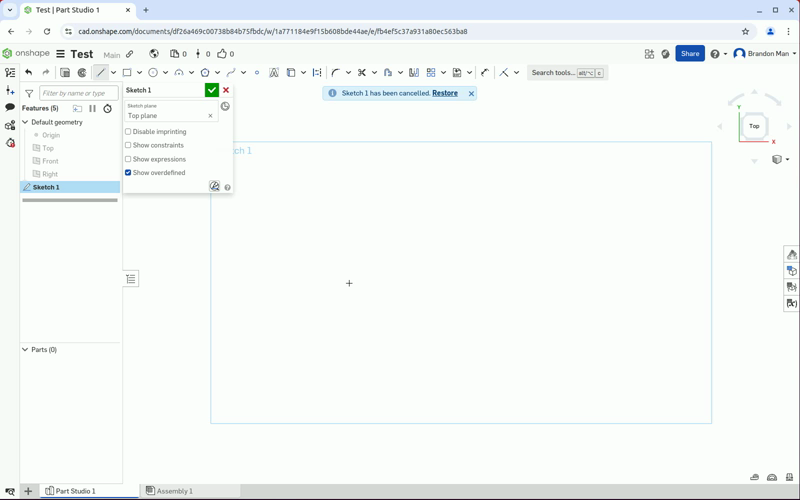
key_up(shift)
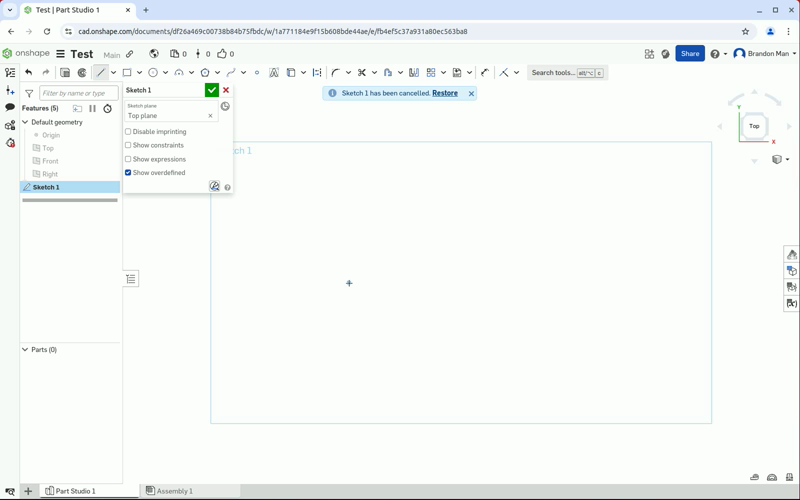
key_down(shift)
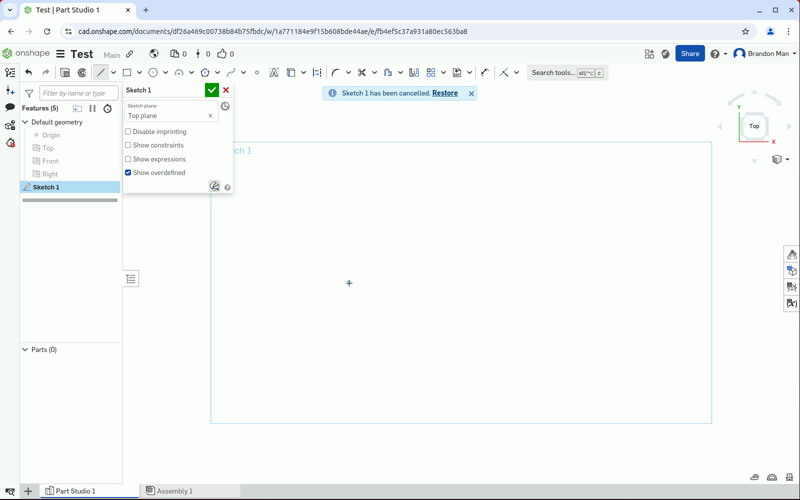
mouse_move(405, 378)
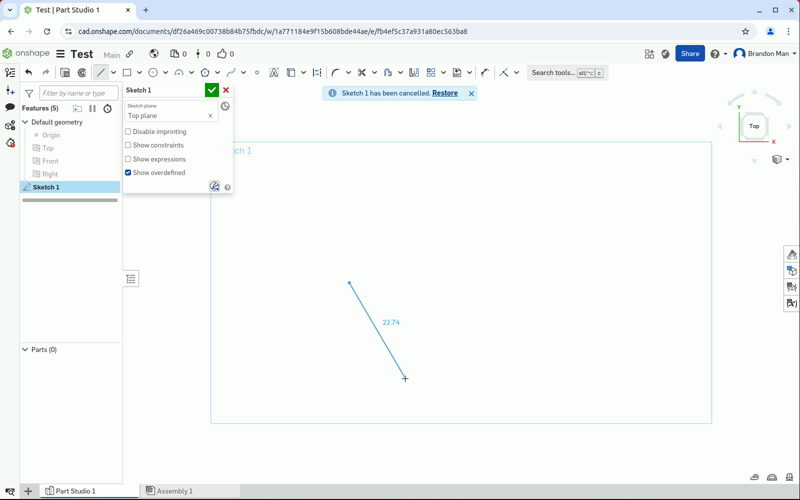
click(405, 378)
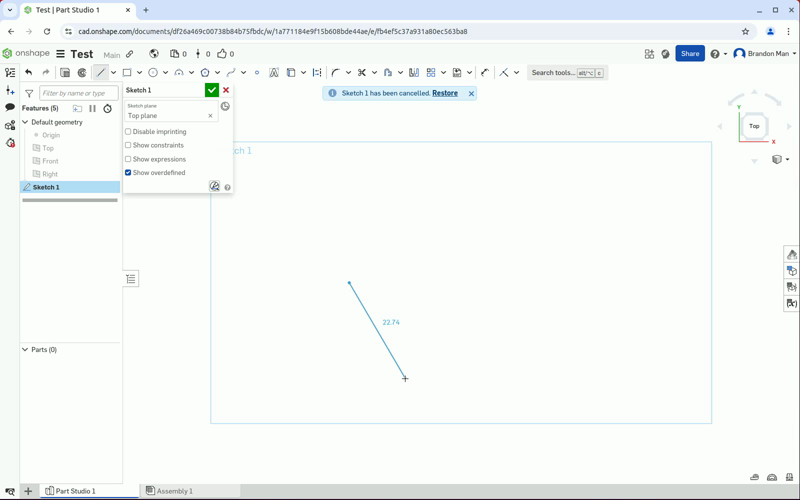
key_up(shift)
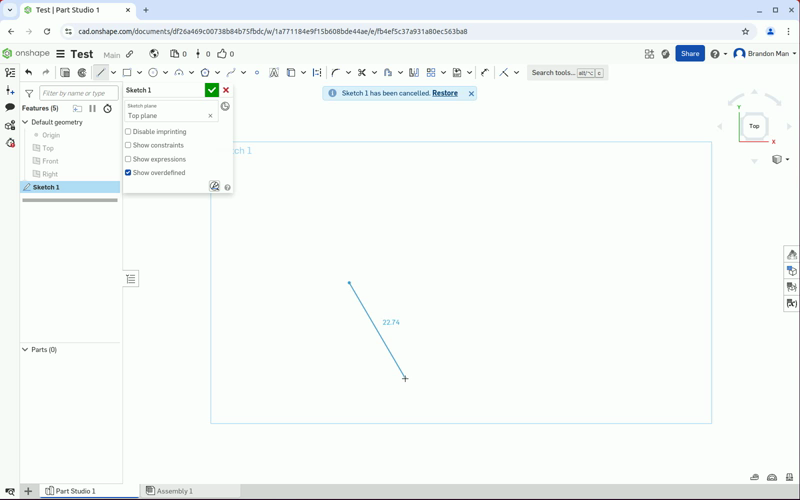
key_down(shift)
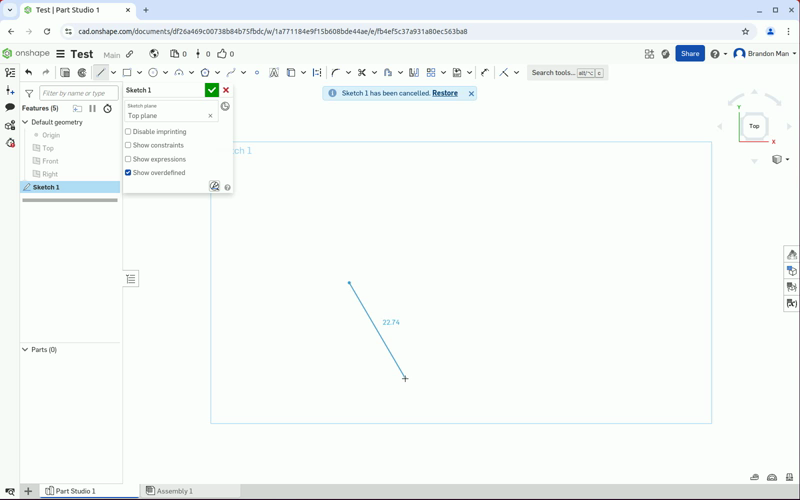
mouse_move(514, 378)
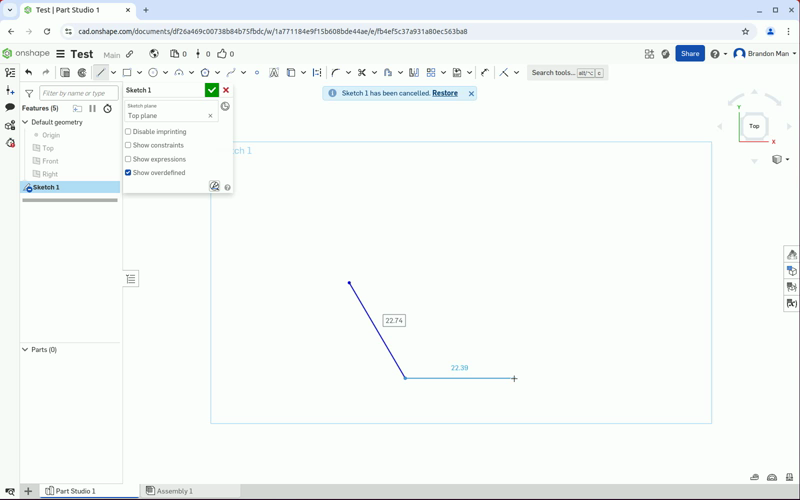
click(514, 378)
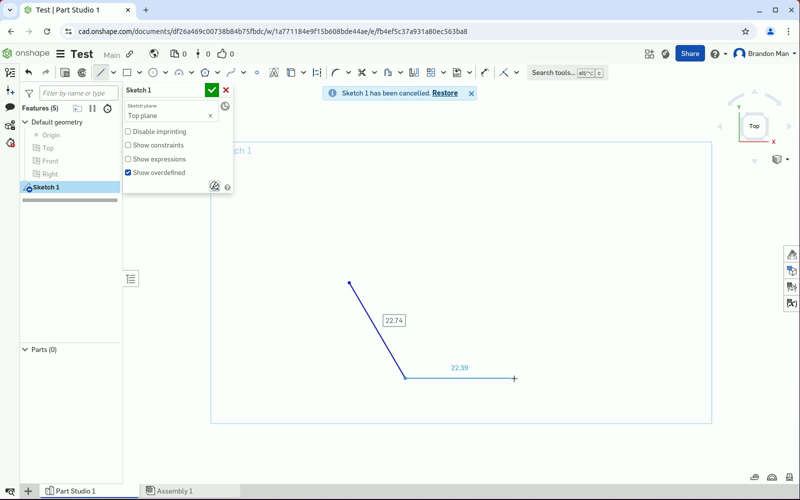
key_up(shift)
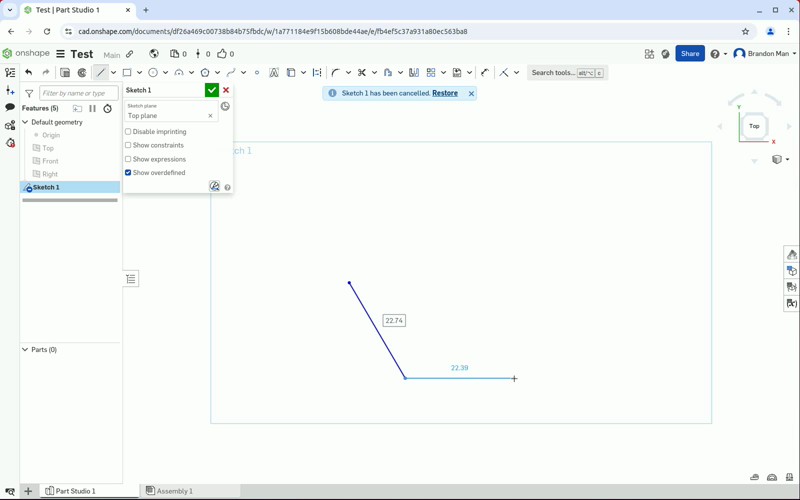
key_down(shift)
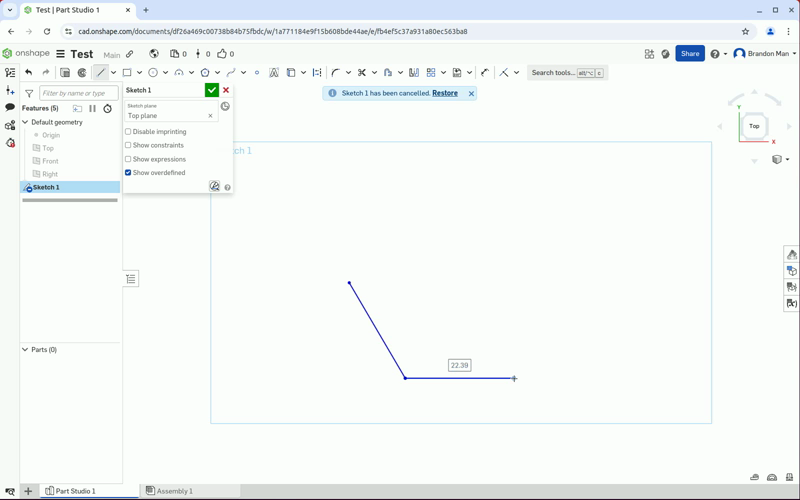
mouse_move(569, 282)
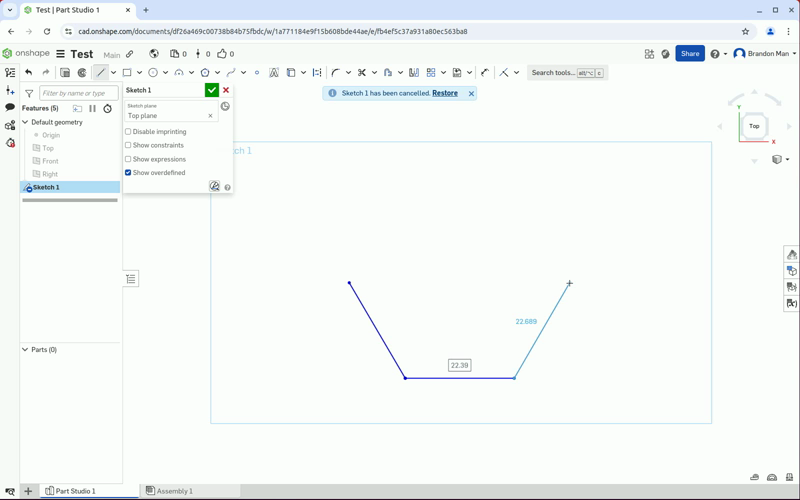
click(569, 282)
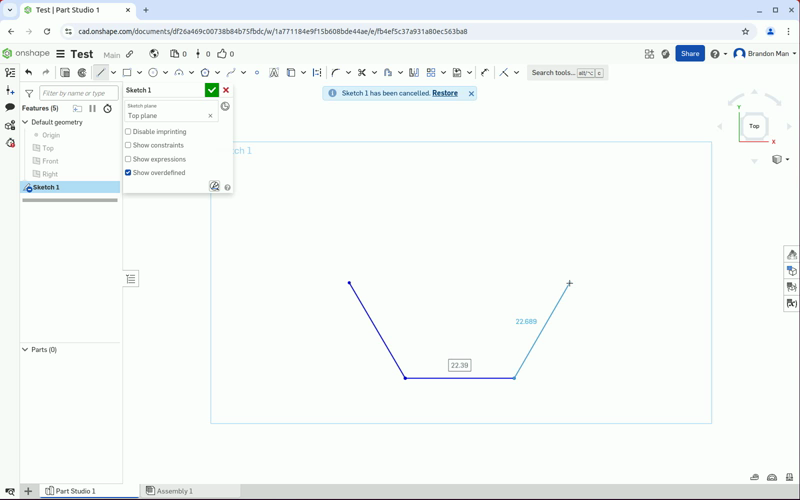
key_up(shift)
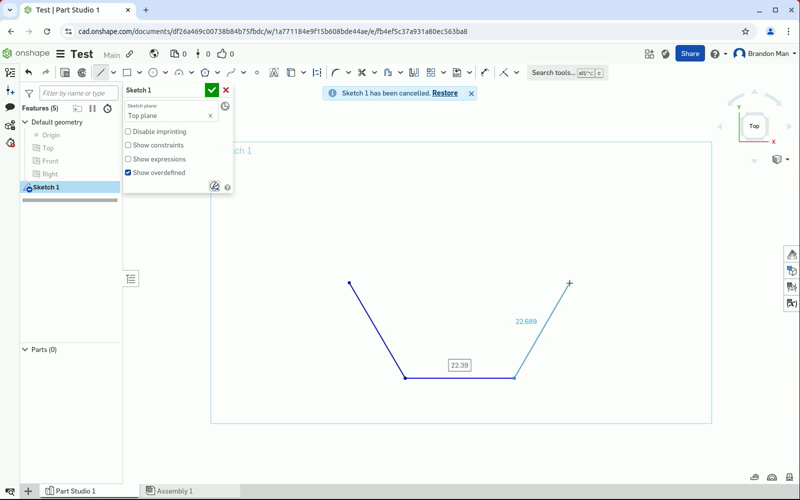
key_down(shift)
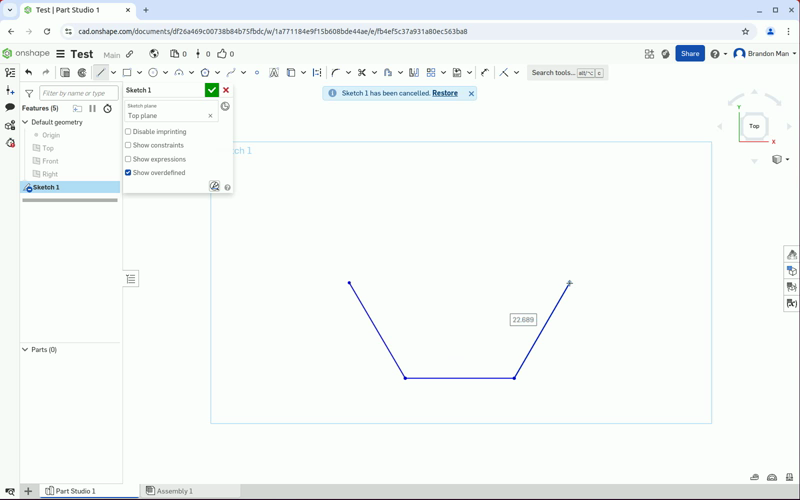
mouse_move(514, 187)
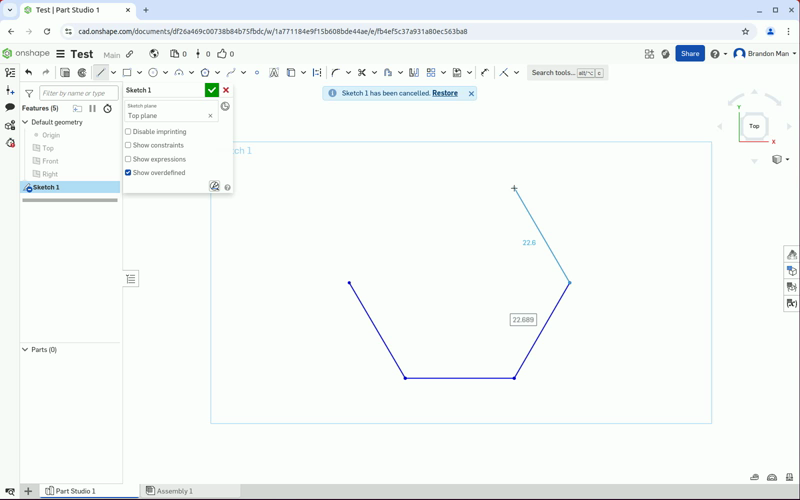
click(514, 187)
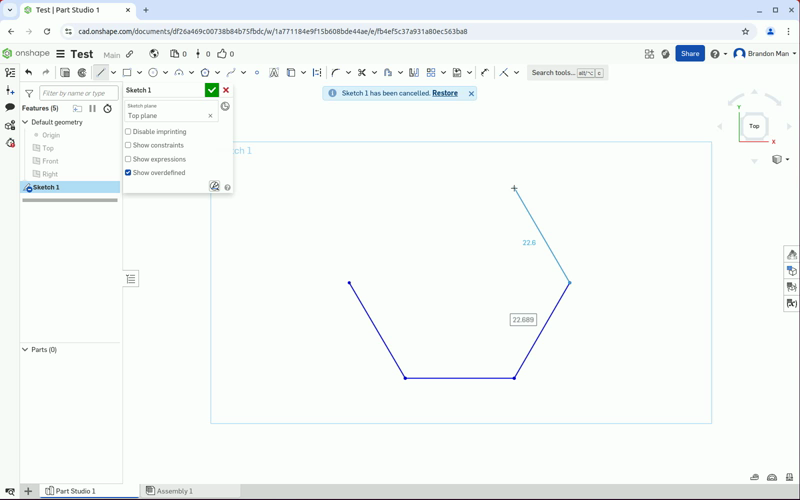
key_up(shift)
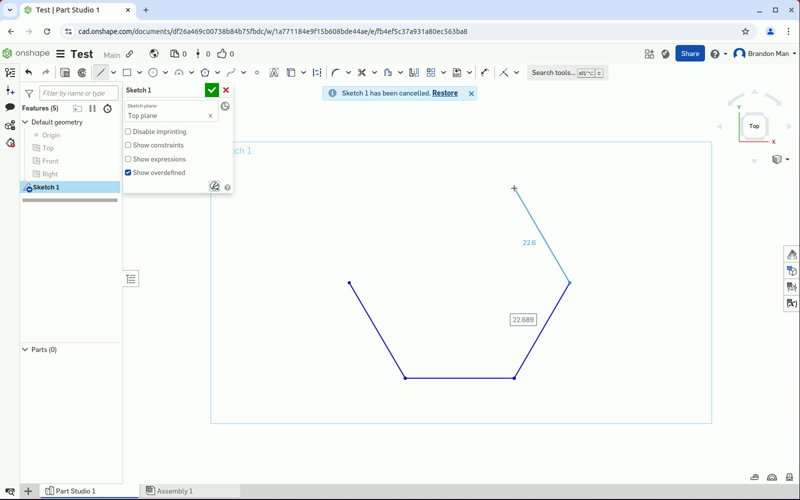
key_down(shift)
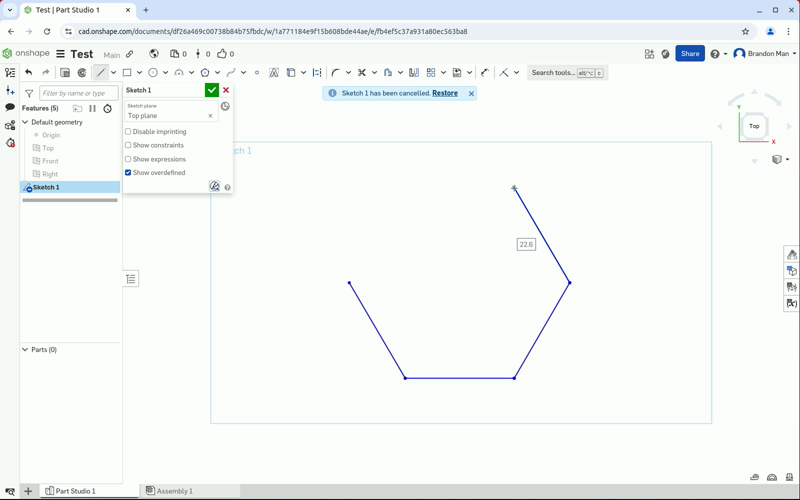
mouse_move(405, 187)
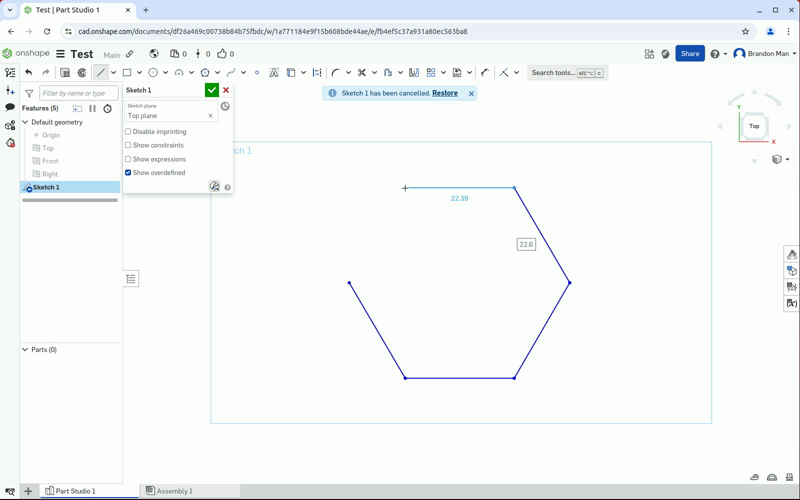
click(405, 187)
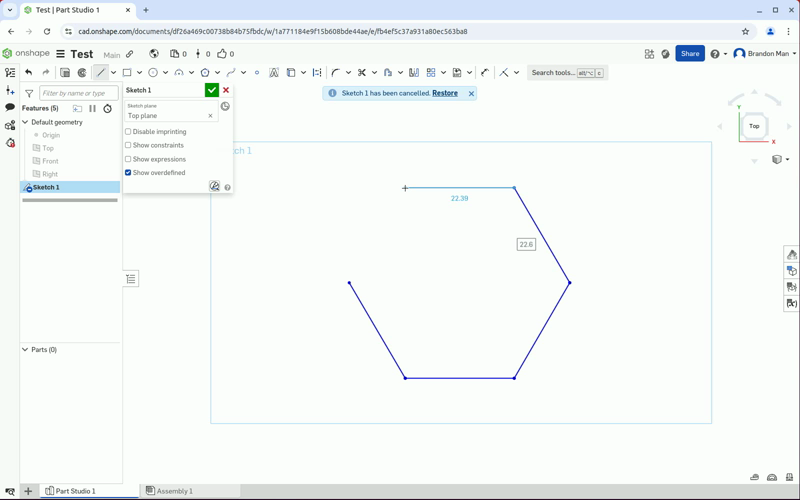
key_up(shift)
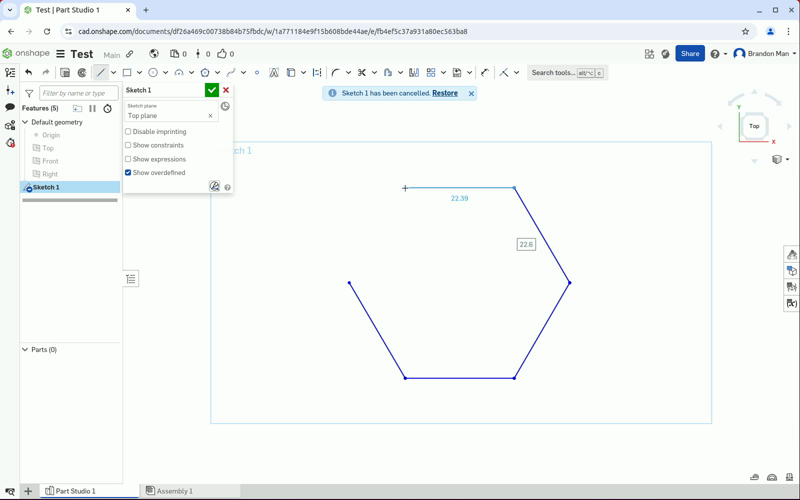
key_down(shift)
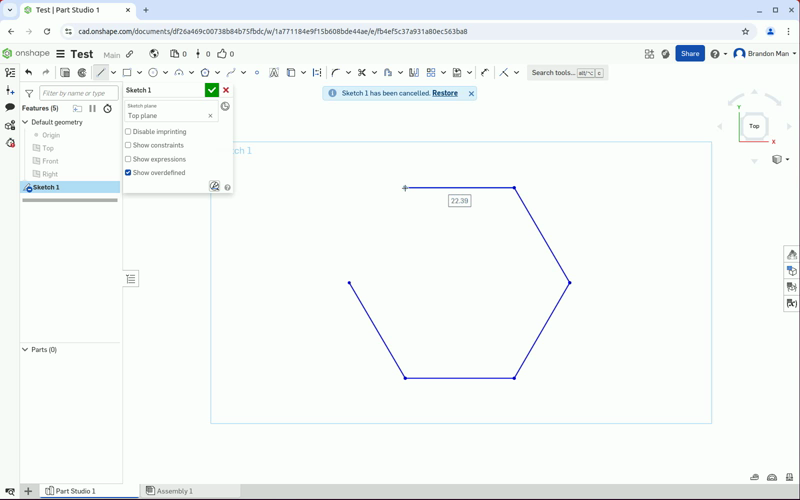
mouse_move(349, 282)
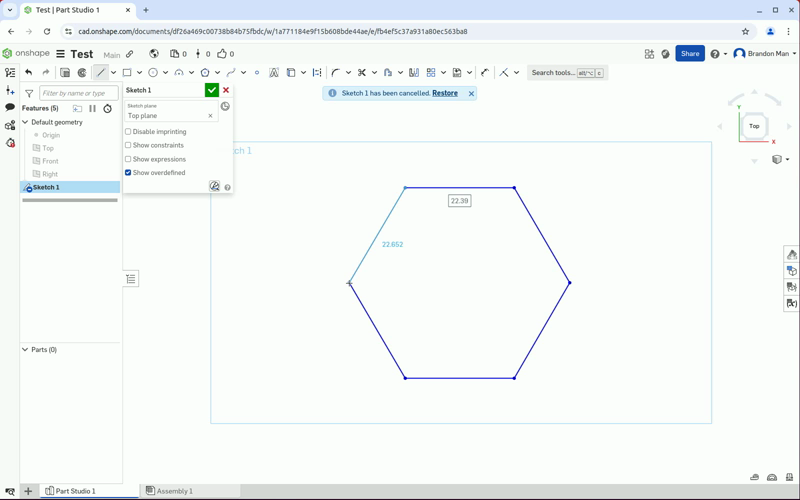
key_up(shift)
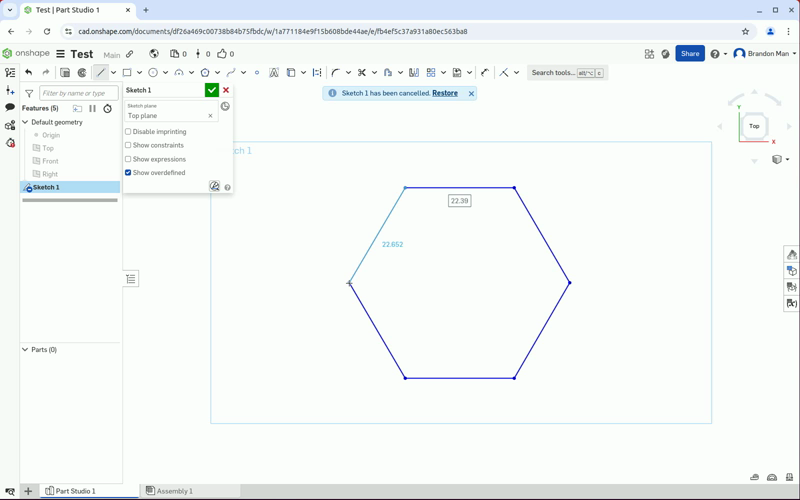
click(349, 282)
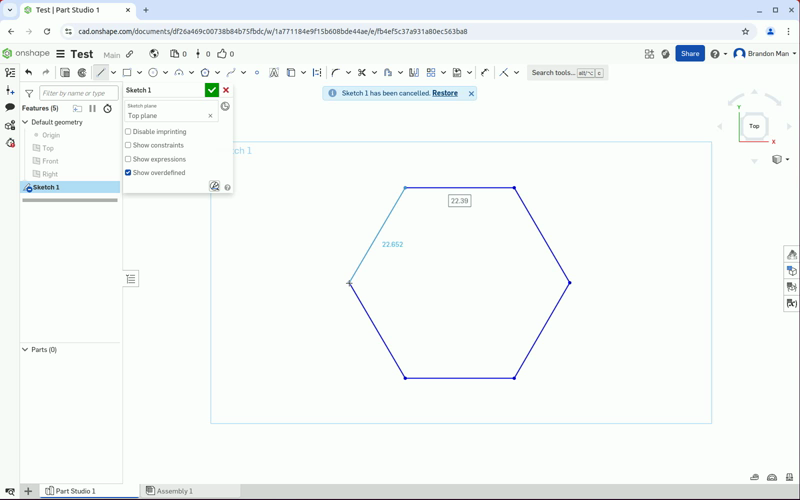
key(esc)
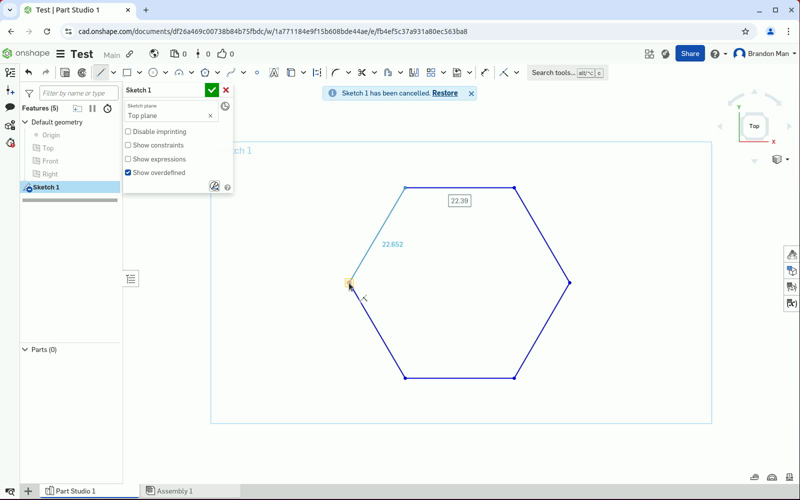
mouse_move(496, 236)
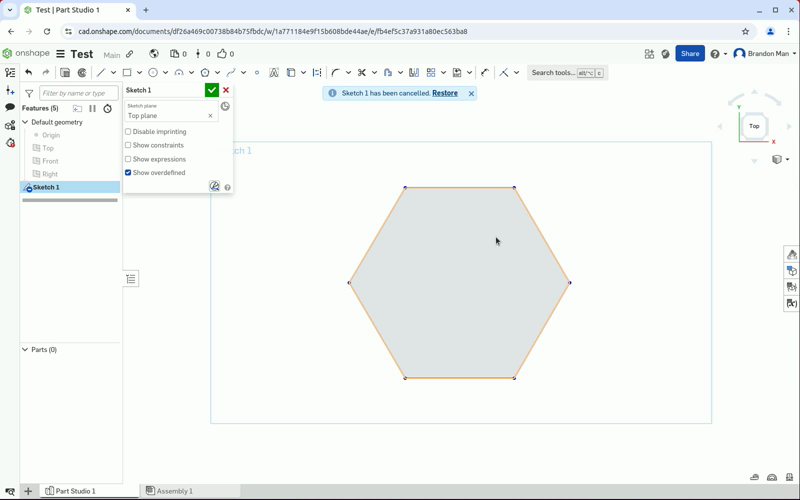
click(496, 236)
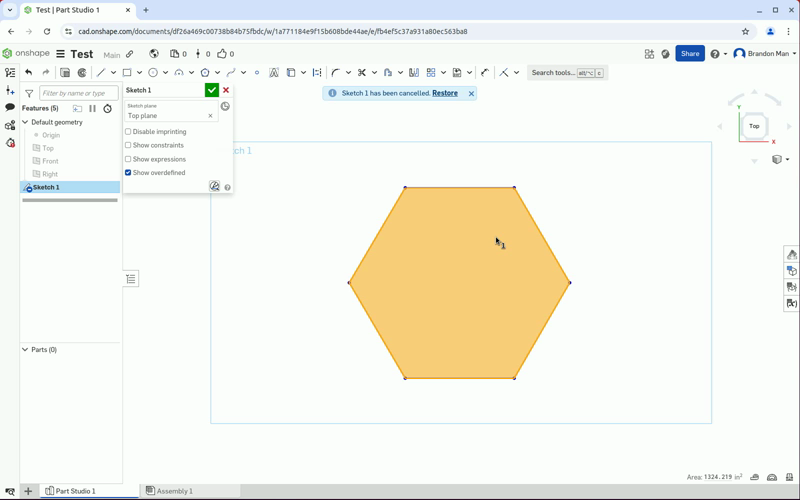
mouse_move(73, 352)
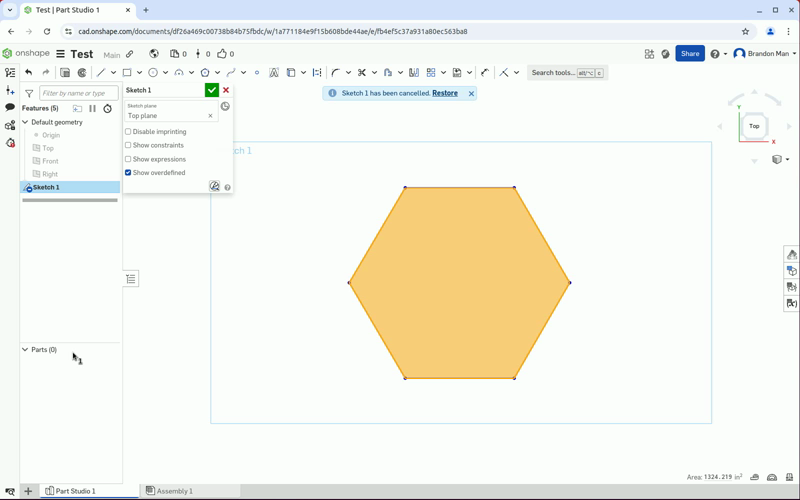
key(shift+y)
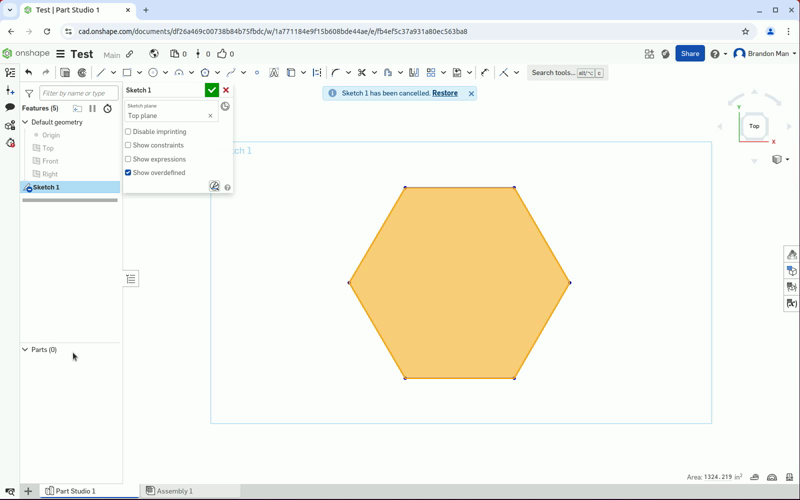
key(shift+e)
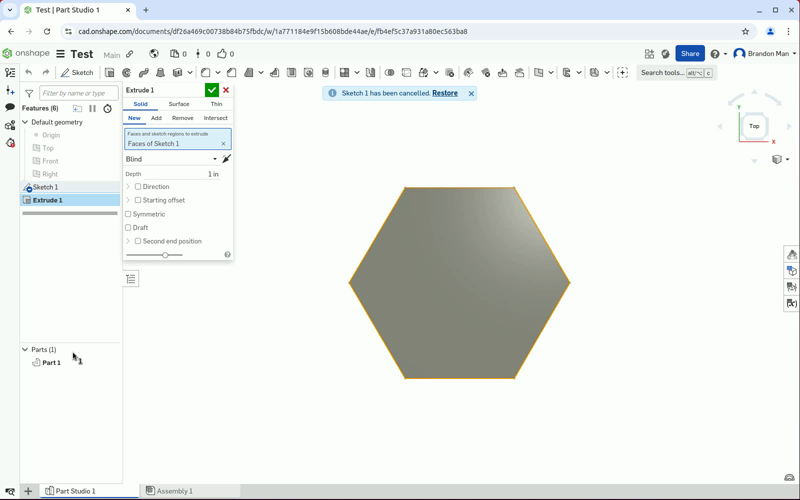
mouse_move(143, 106)
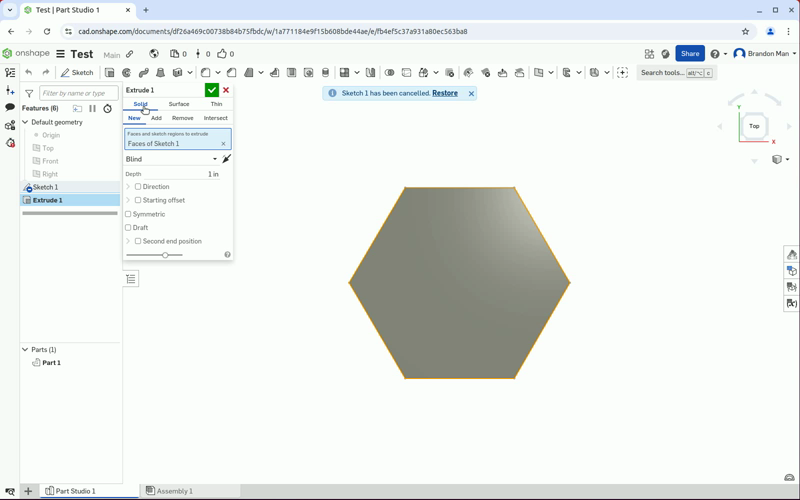
click(143, 106)
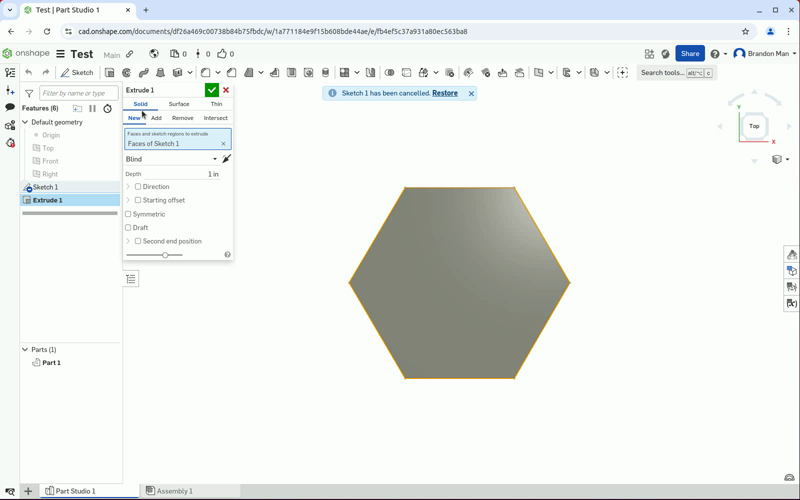
mouse_move(137, 120)
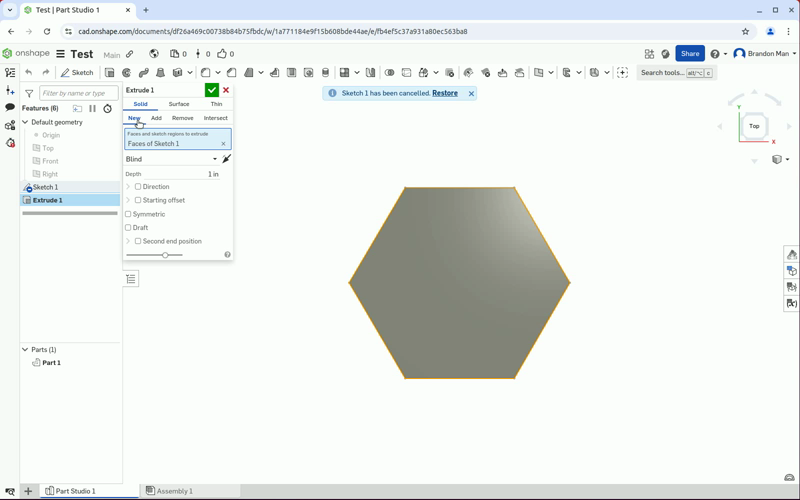
click(137, 120)
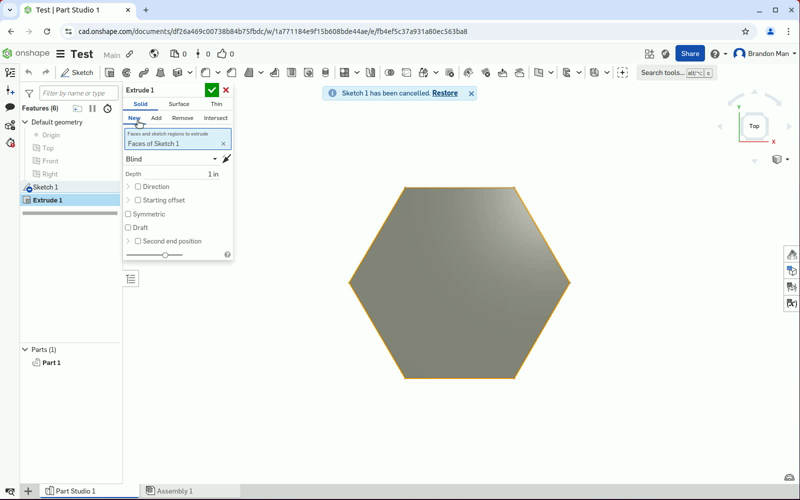
key(tab, 4)
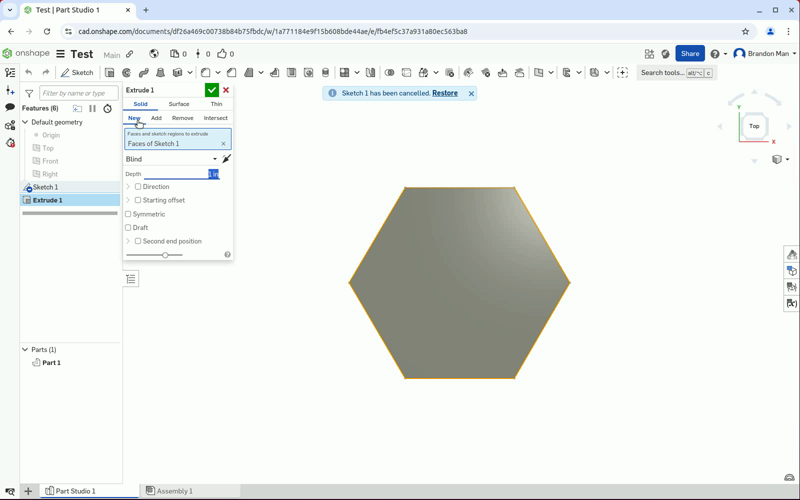
text(15.405)
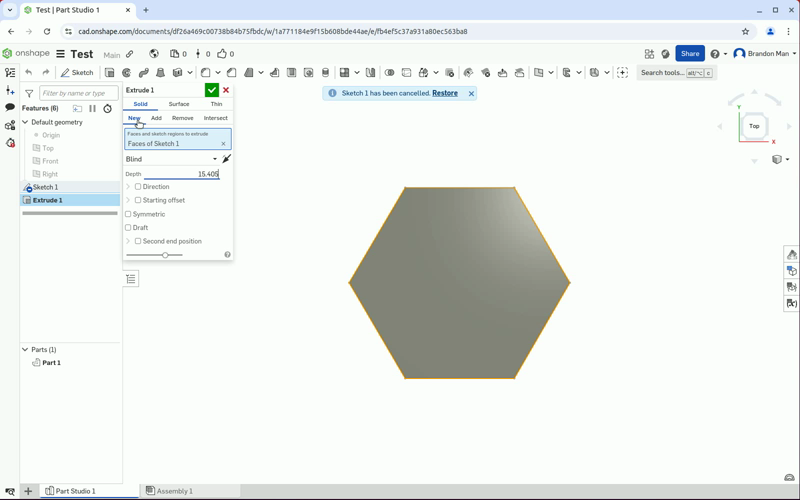
key(enter)
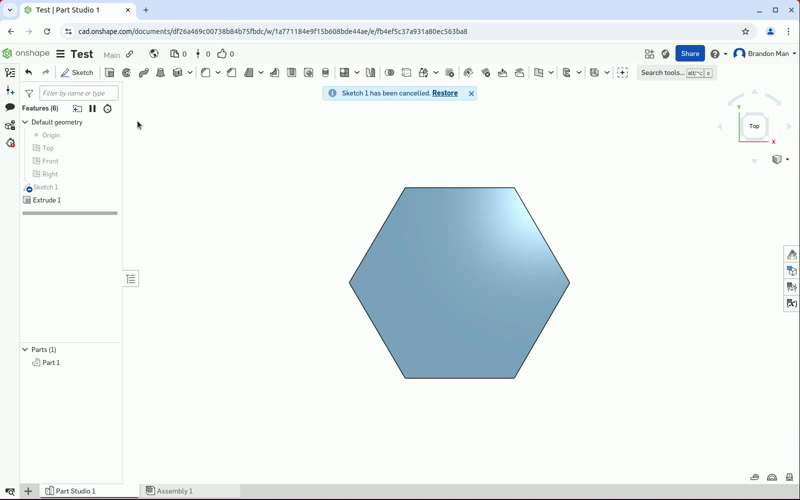
key(shift+h)
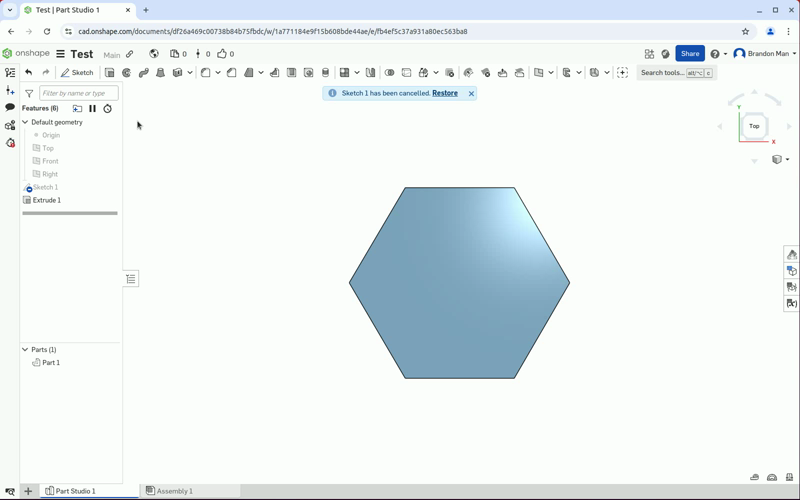
key(shift+h)
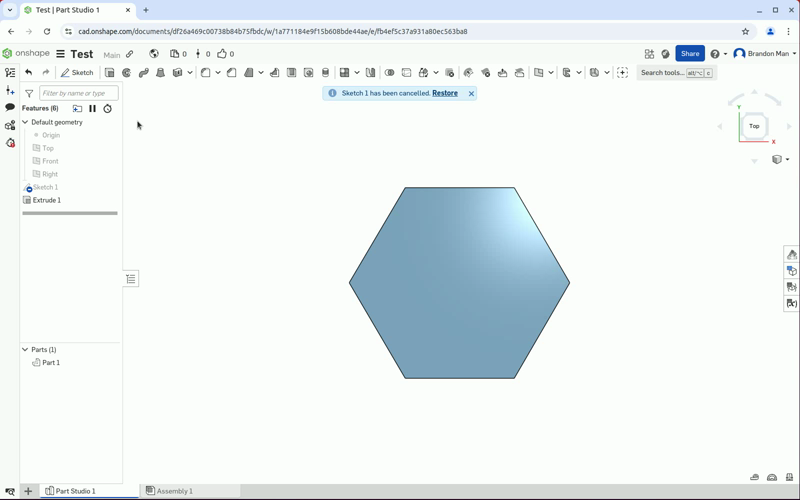
mouse_move(73, 189)
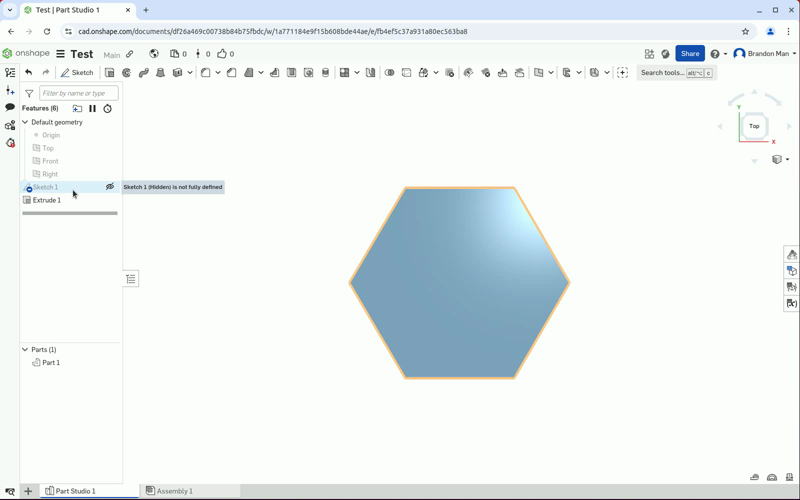
click(73, 189)
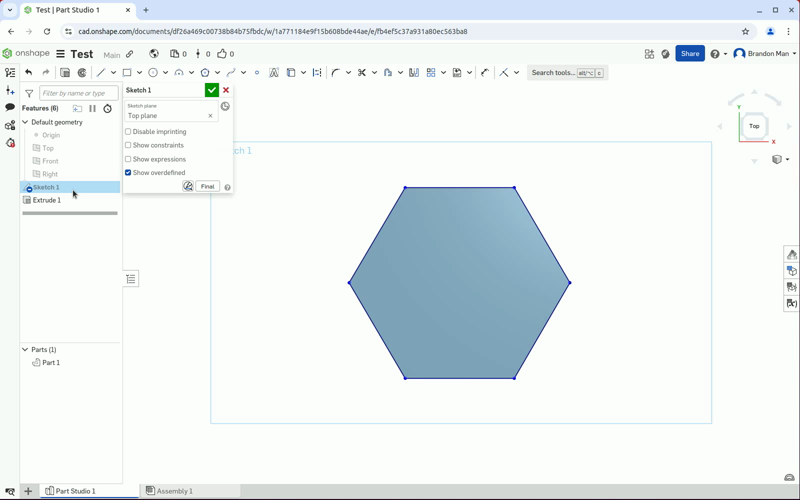
mouse_move(229, 92)
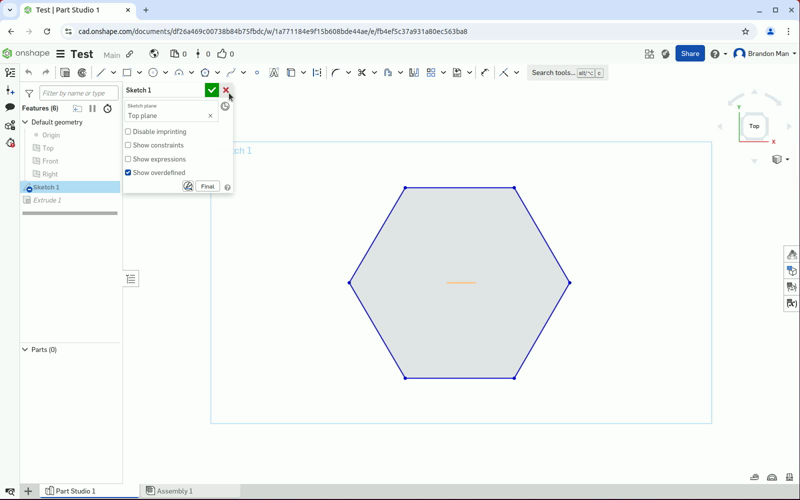
click(229, 92)
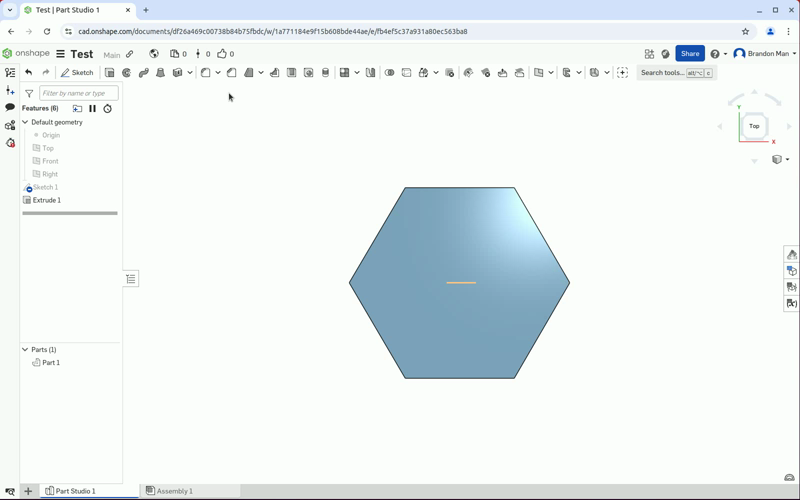
mouse_move(541, 75)
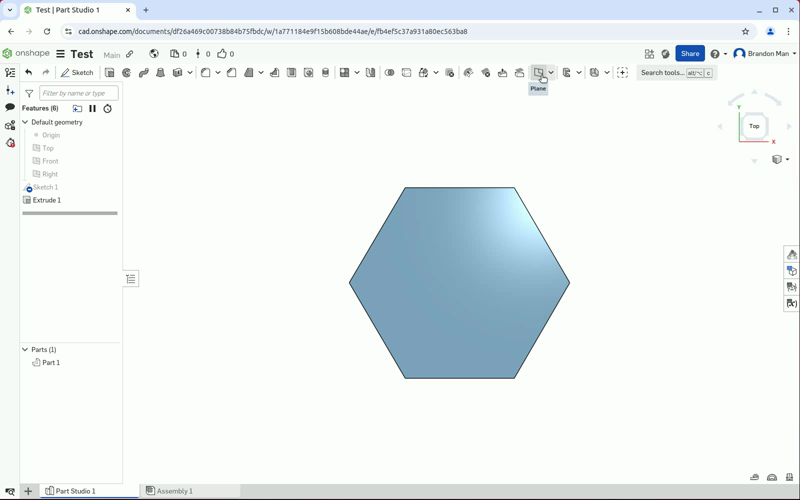
click(541, 75)
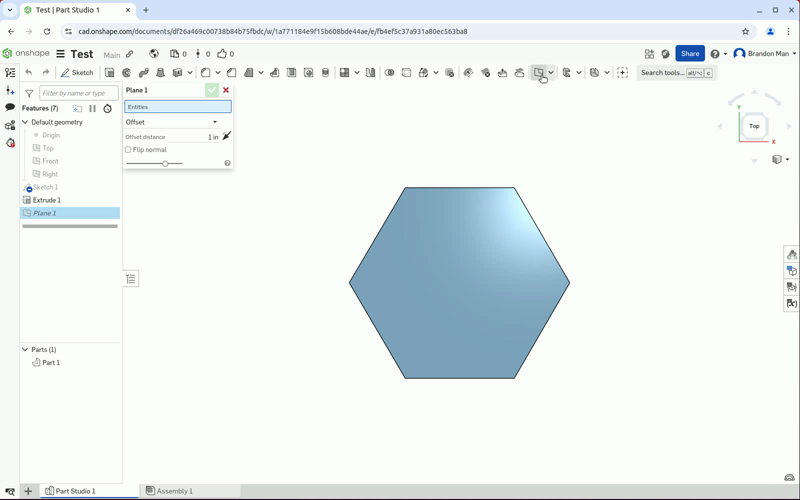
mouse_move(73, 150)
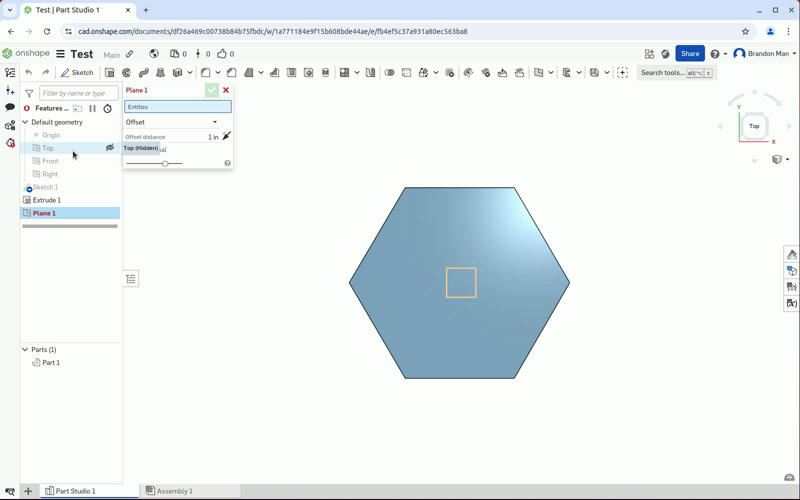
click(73, 150)
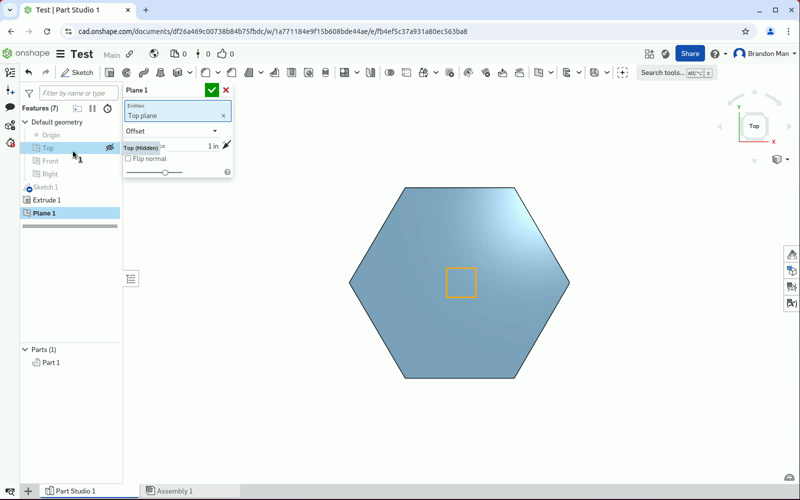
key(tab, 2)
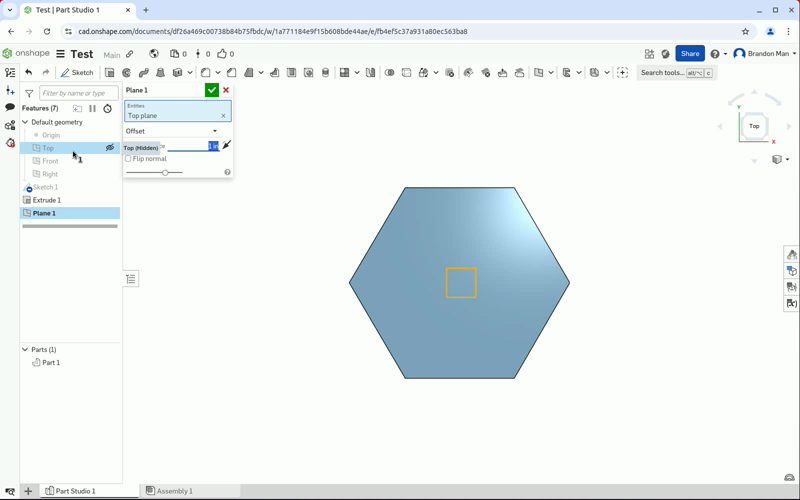
text(15.405)
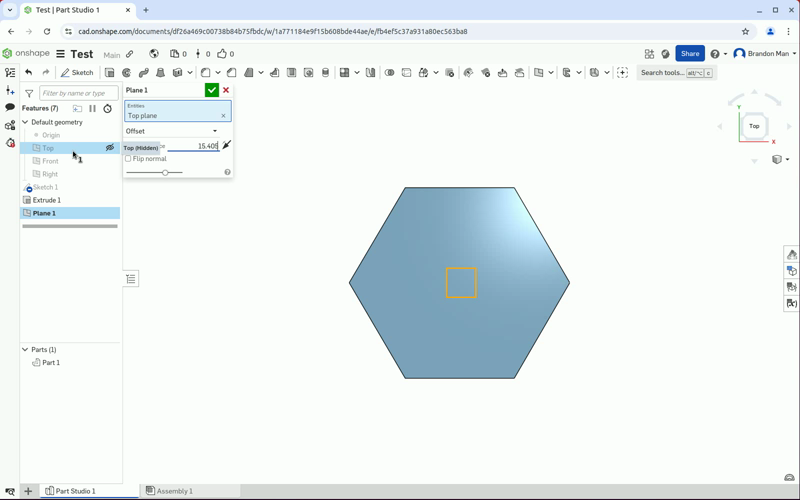
key(enter, 2)
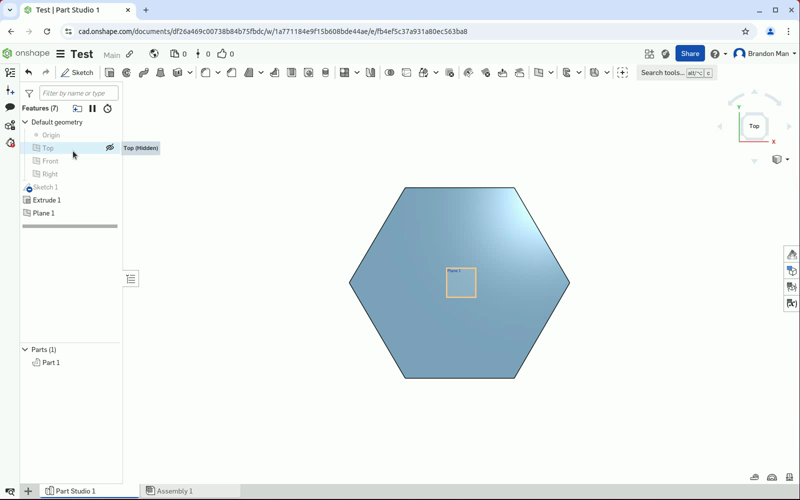
key(shift+s)
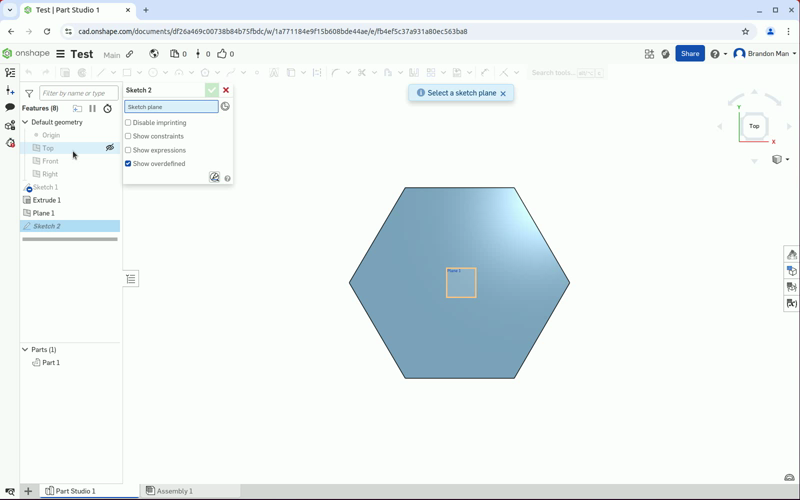
mouse_move(73, 215)
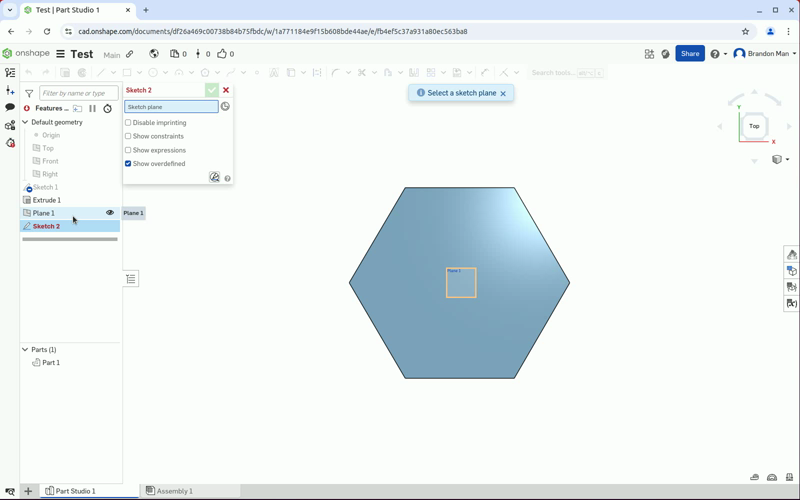
click(73, 215)
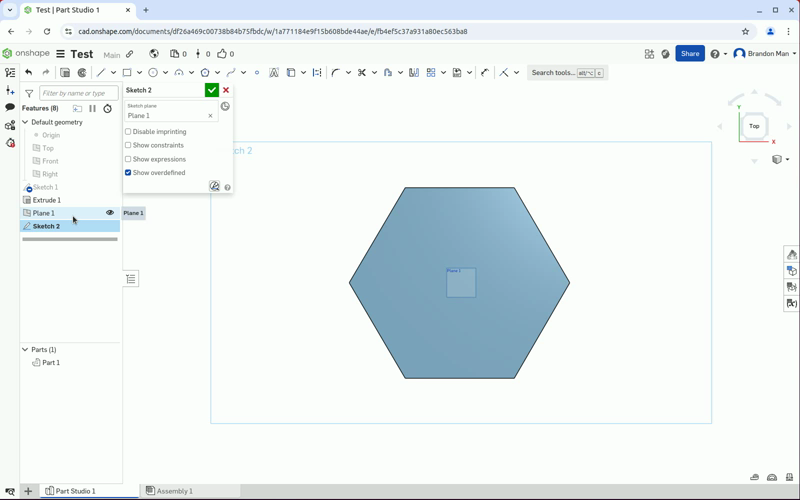
mouse_move(73, 352)
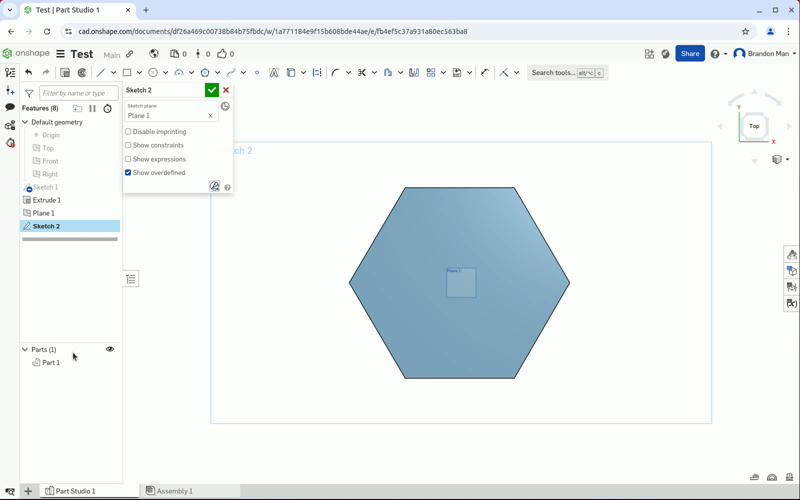
key(y)
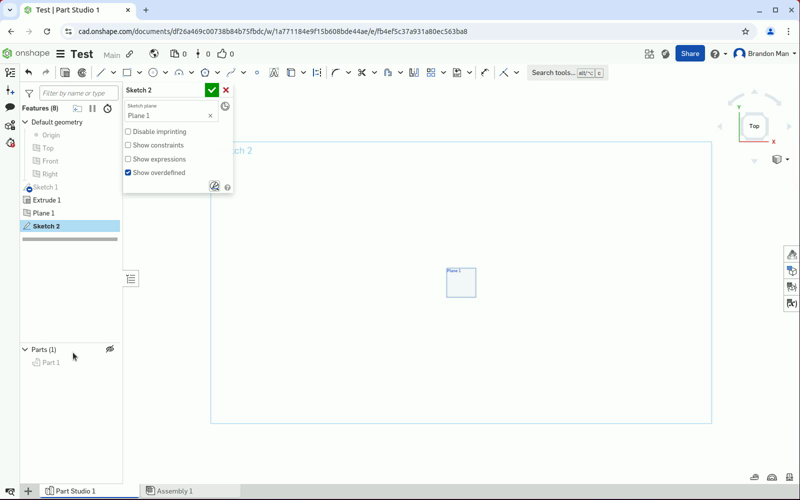
key(c)
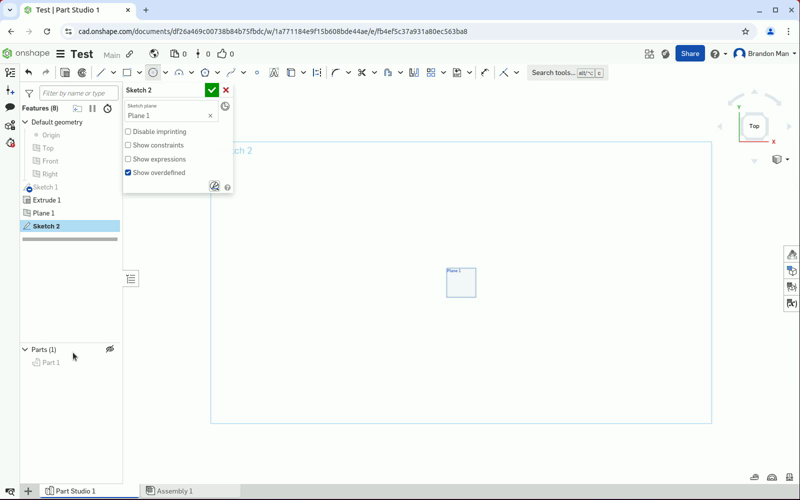
key_down(shift)
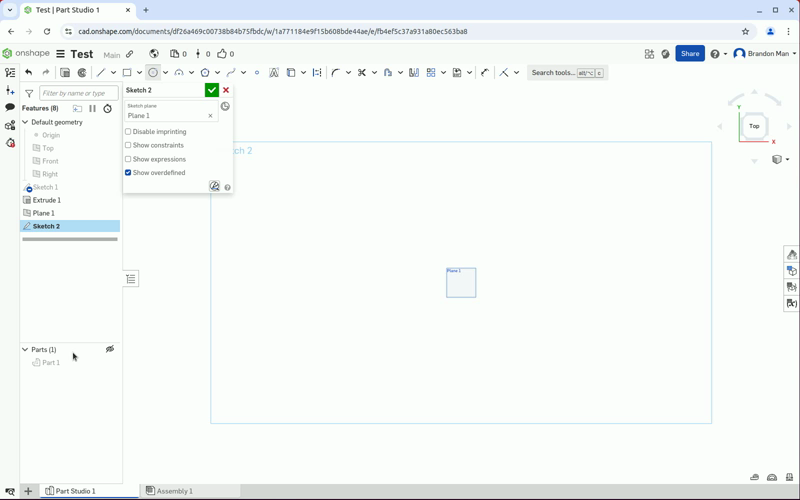
mouse_move(461, 282)
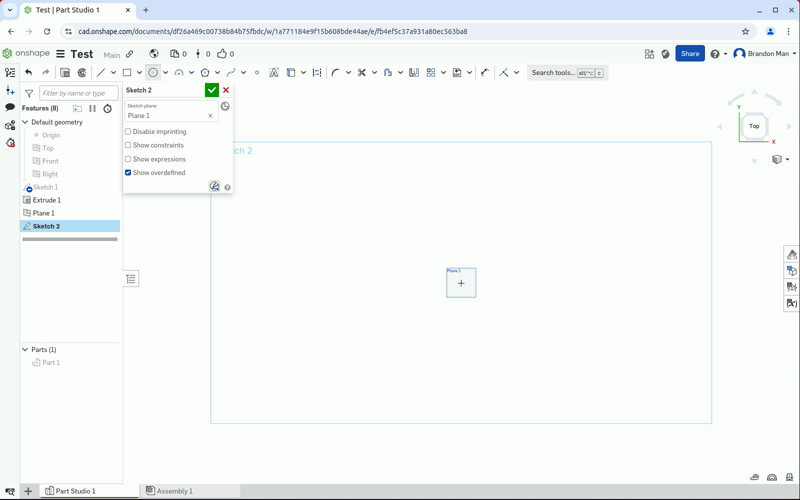
click(461, 282)
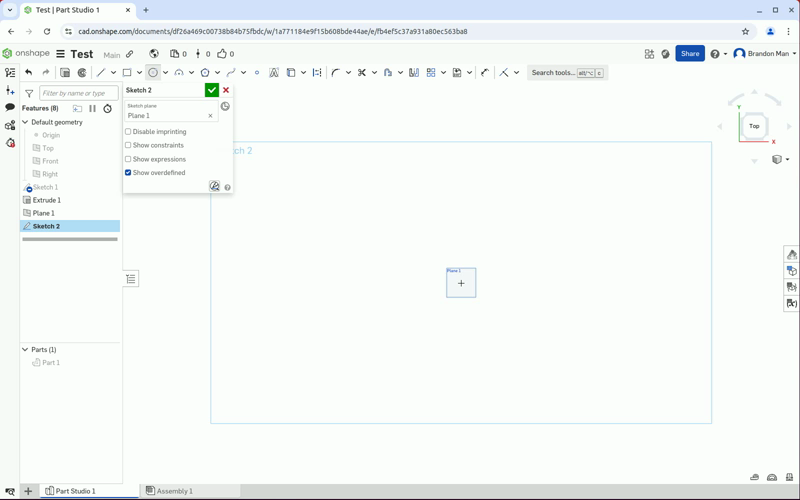
key_up(shift)
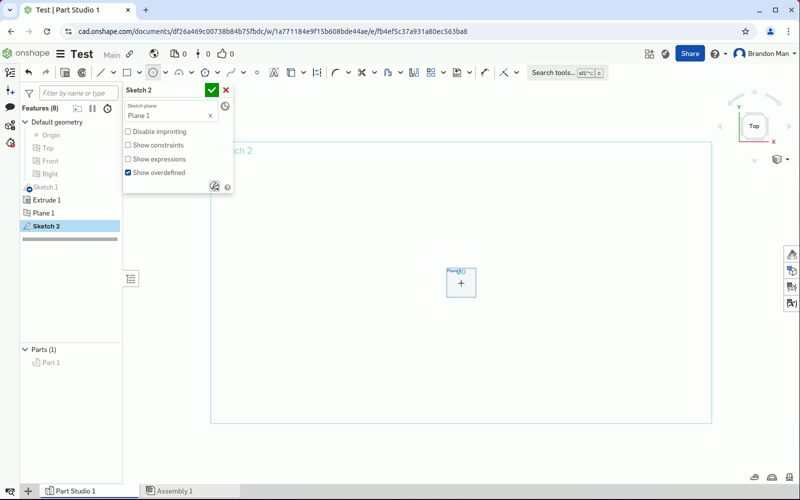
mouse_move(552, 282)
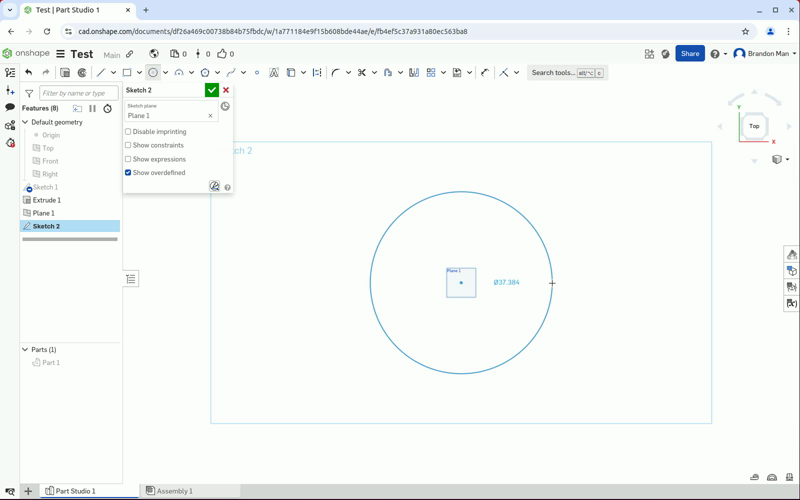
click(552, 282)
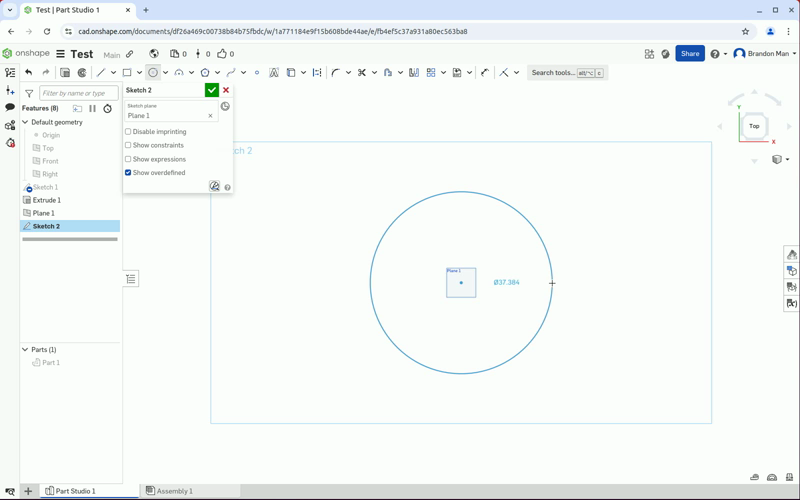
key(esc)
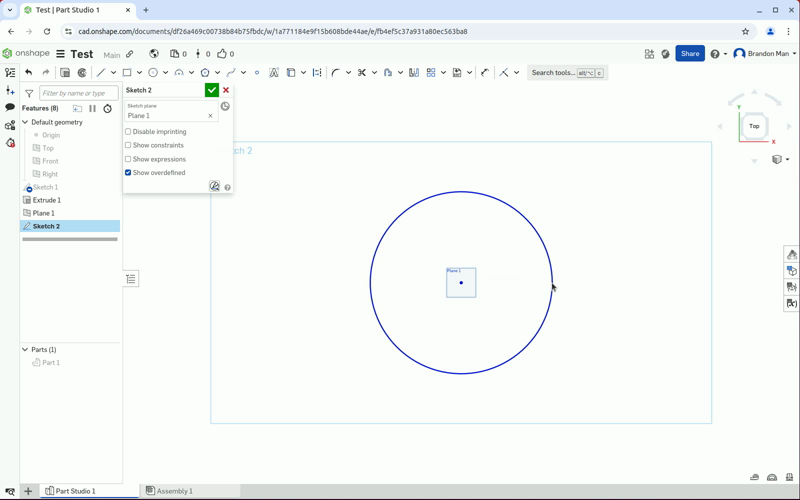
mouse_move(447, 288)
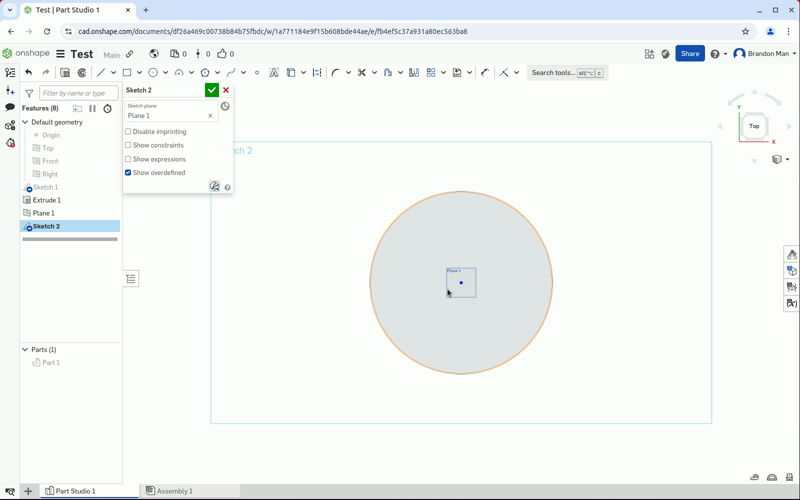
click(447, 288)
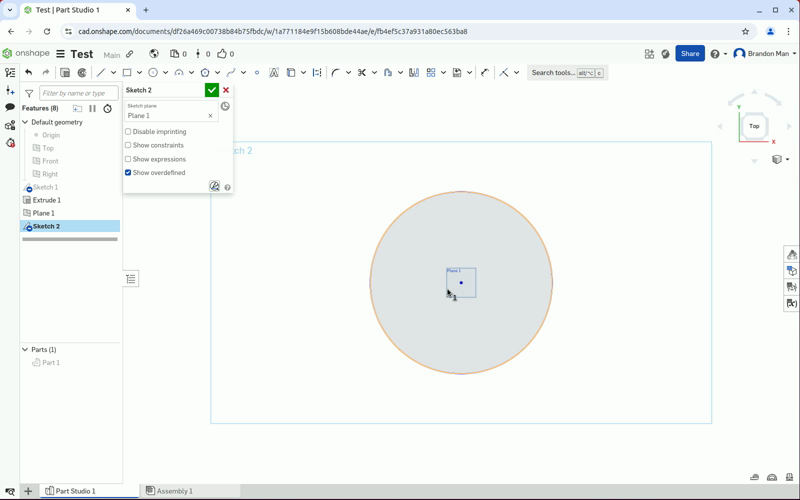
mouse_move(73, 352)
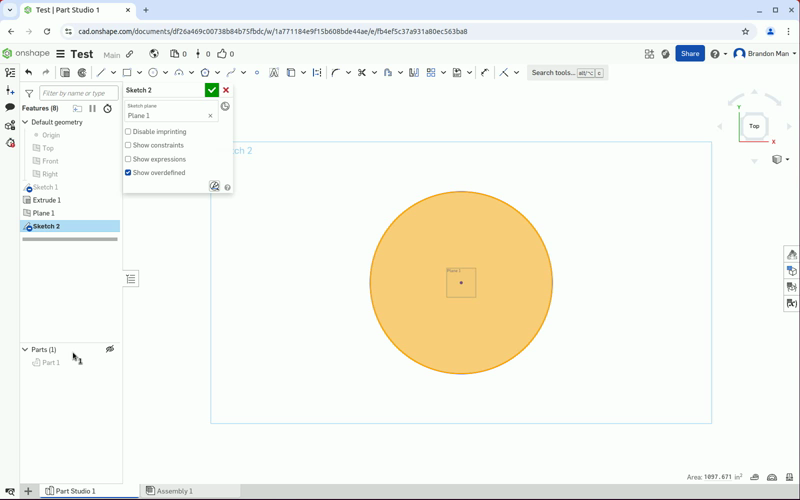
key(shift+y)
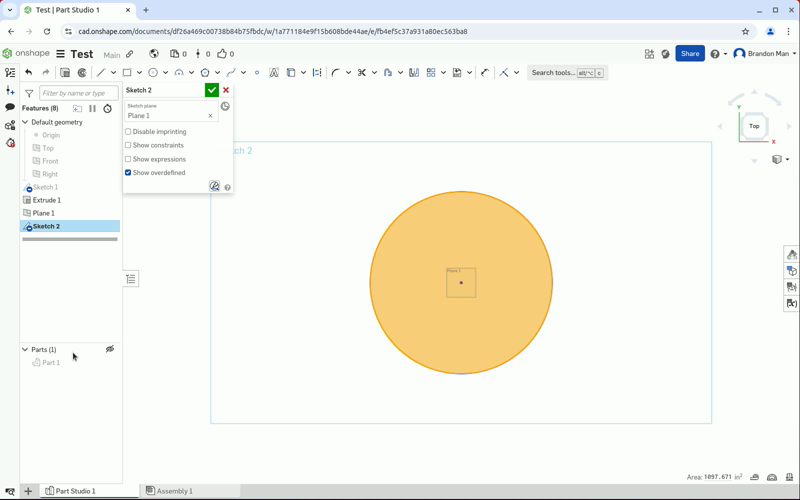
key(shift+e)
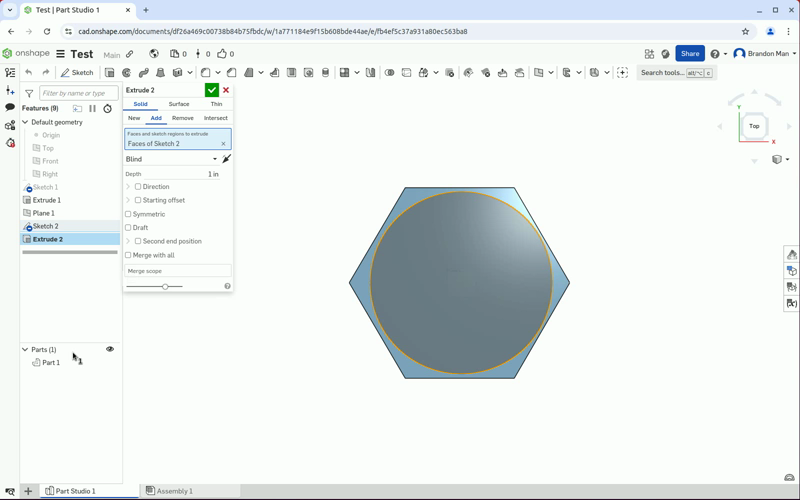
mouse_move(143, 106)
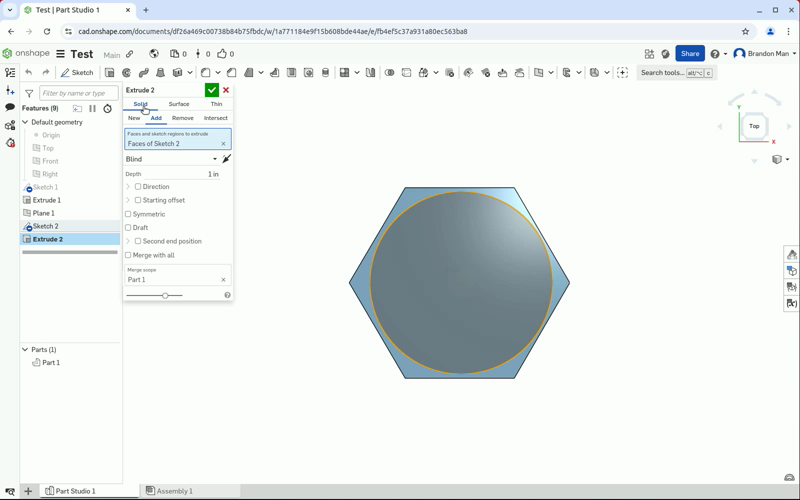
click(143, 106)
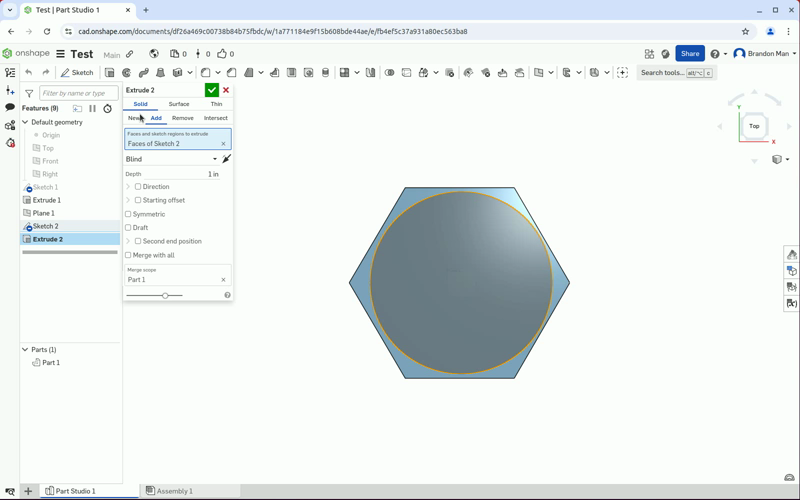
mouse_move(137, 120)
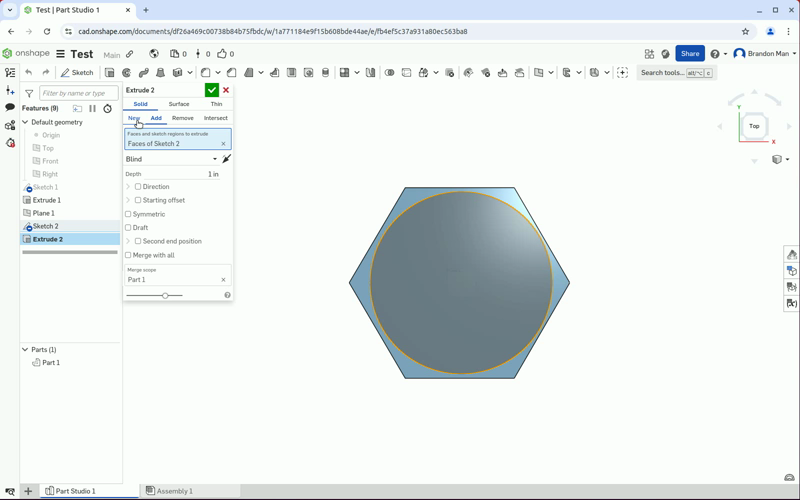
click(137, 120)
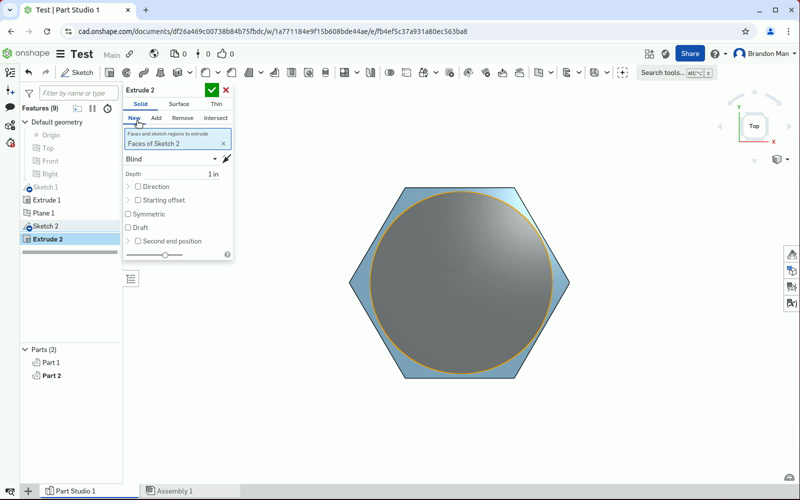
key(tab, 4)
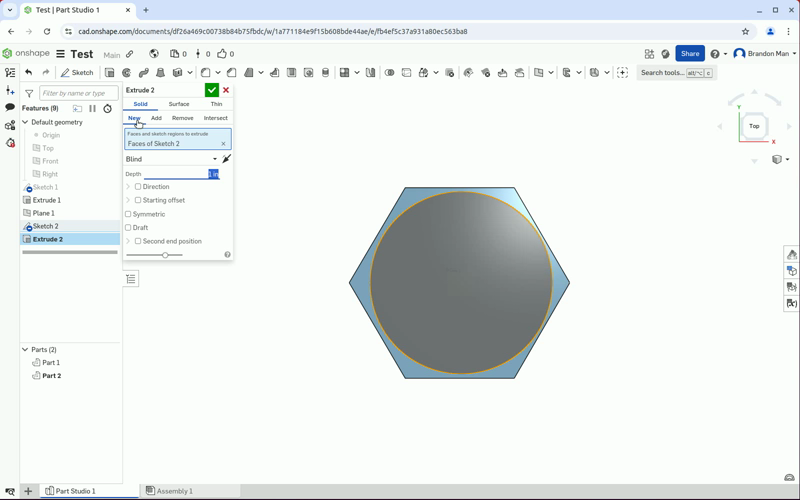
text(7.703)
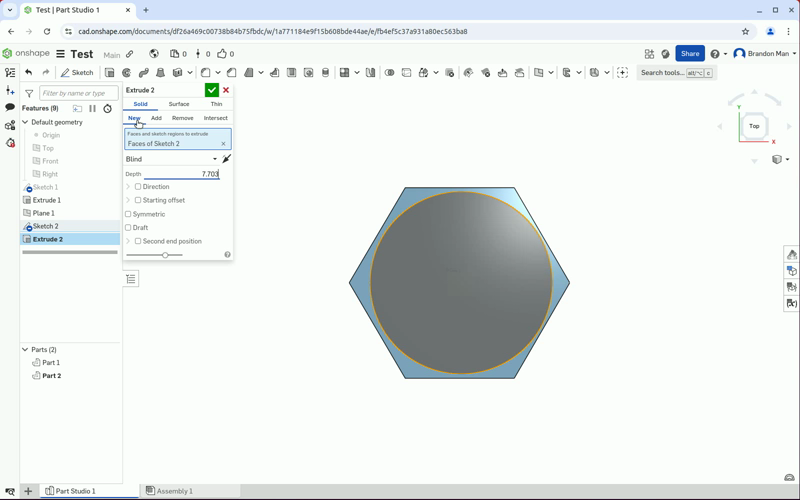
key(enter)
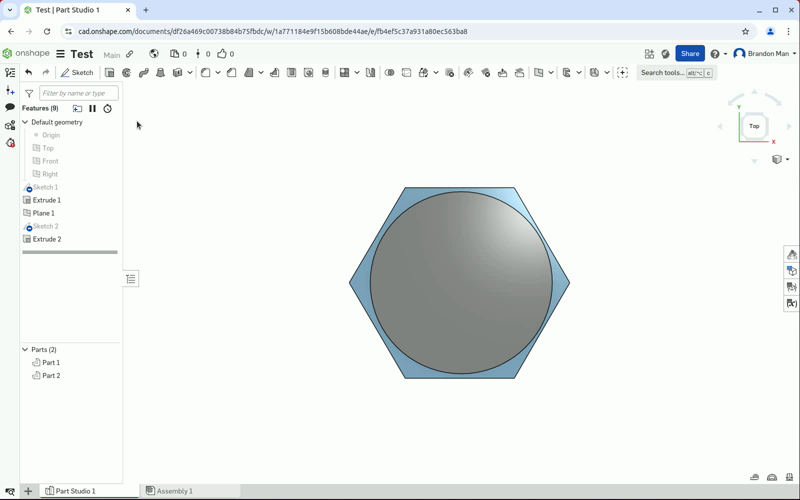
key(shift+h)
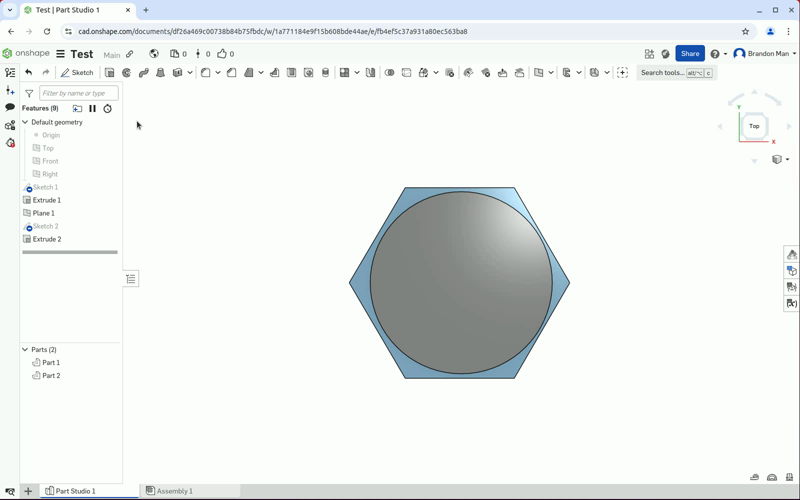
key(shift+h)
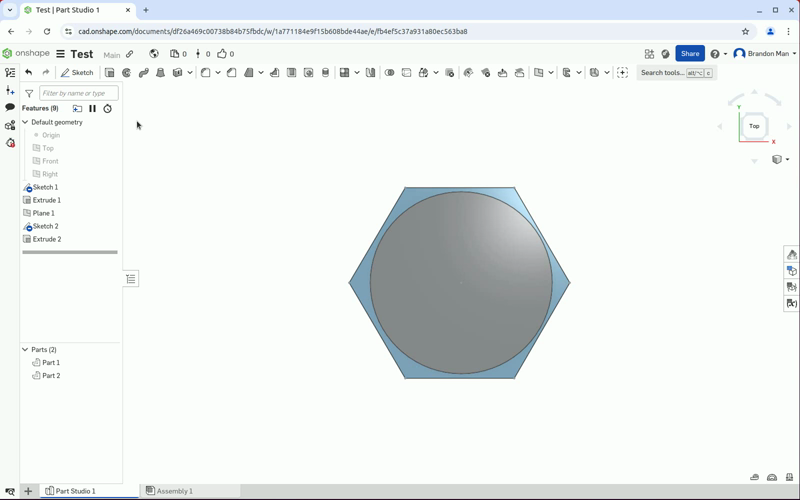
key(shift+7)
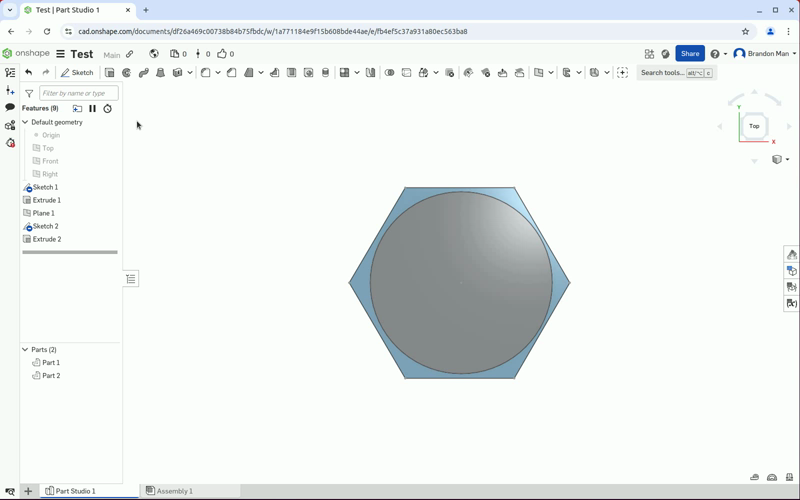
key(up, 3)
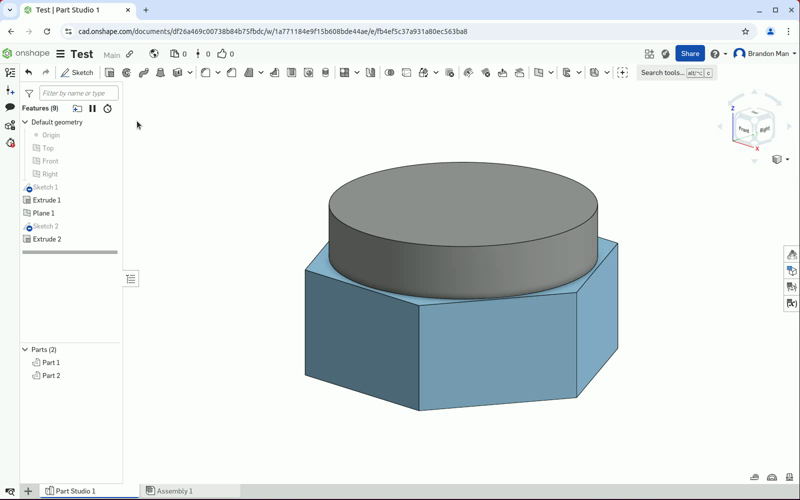
key(left, 3)
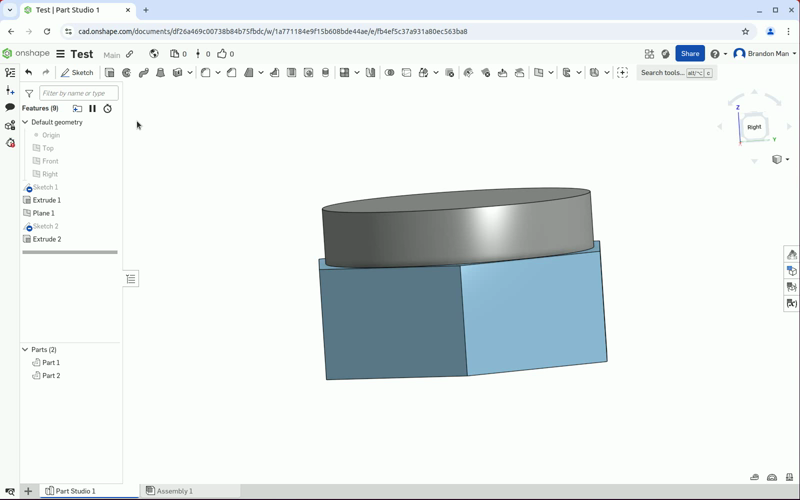
key(right, 3)
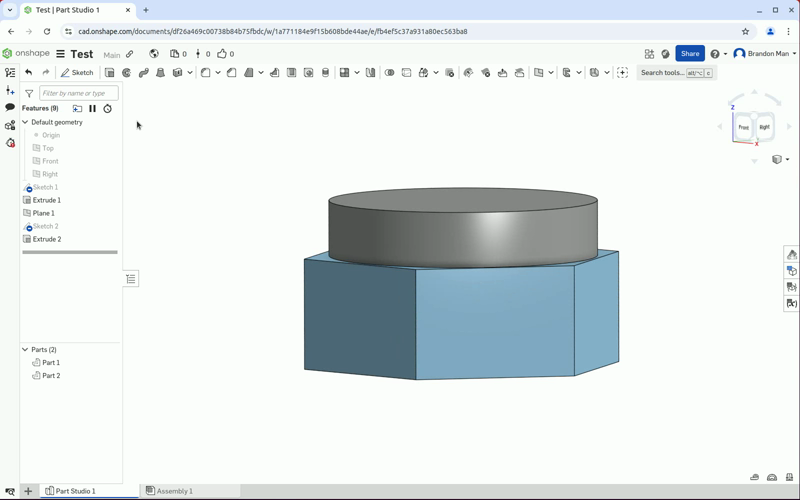
key(down, 3)
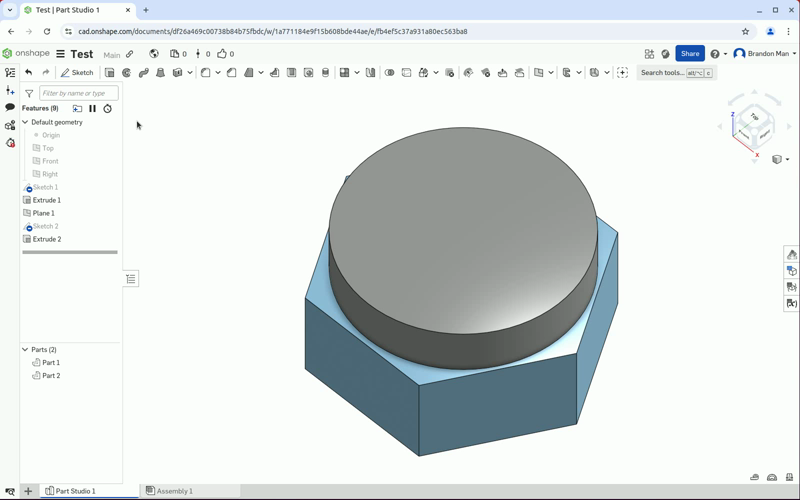
mouse_move(73, 189)
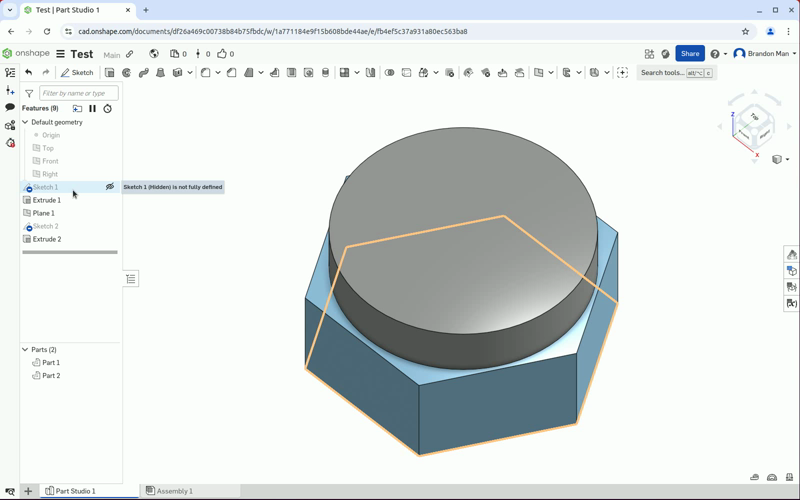
click(73, 189)